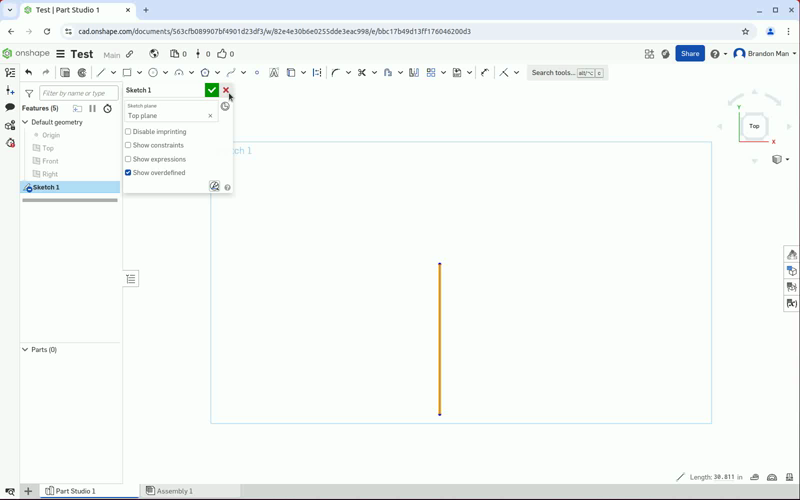
key(shift+h)
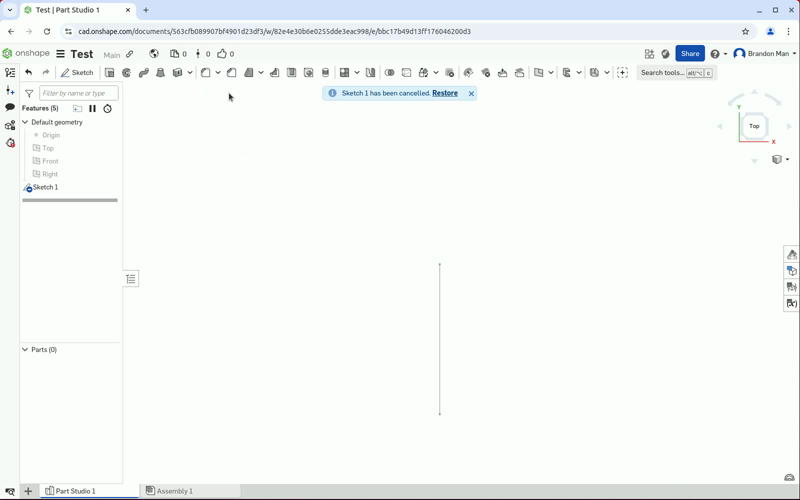
key(shift+s)
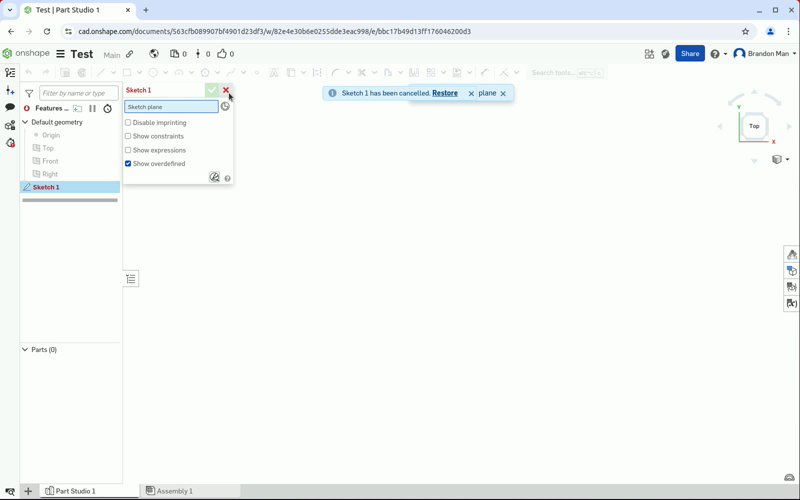
mouse_move(73, 150)
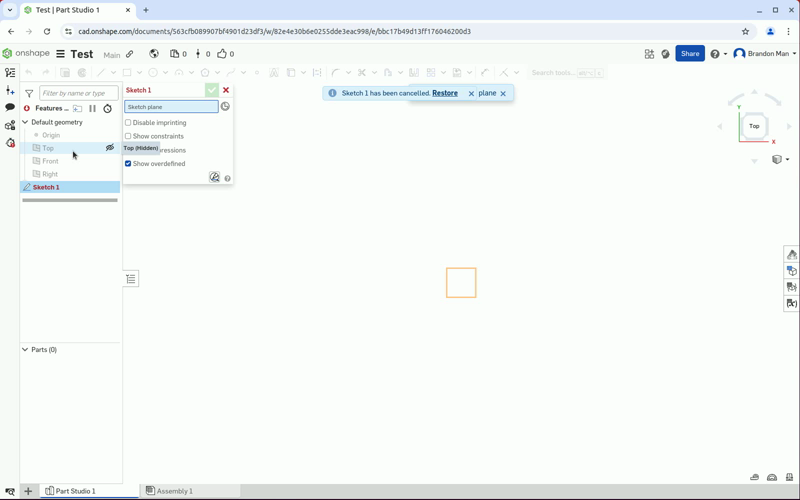
click(73, 150)
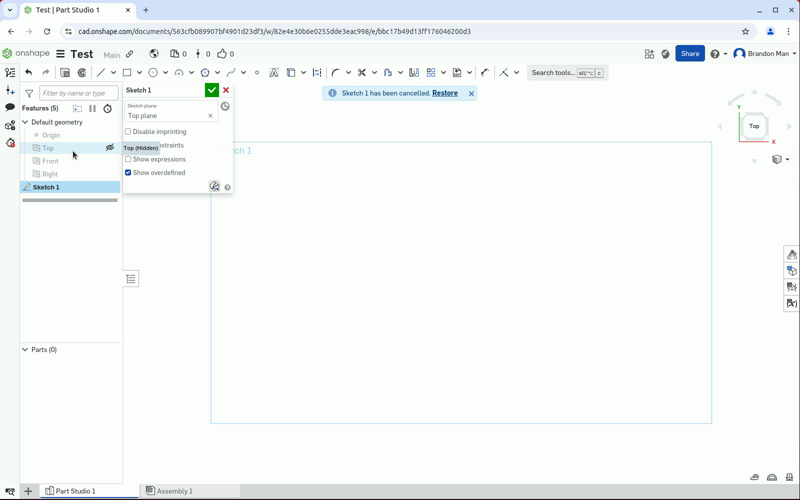
mouse_move(73, 352)
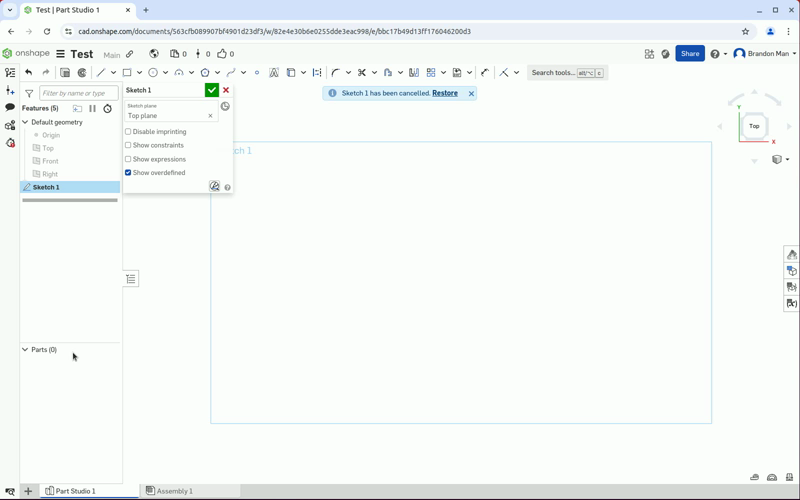
key(y)
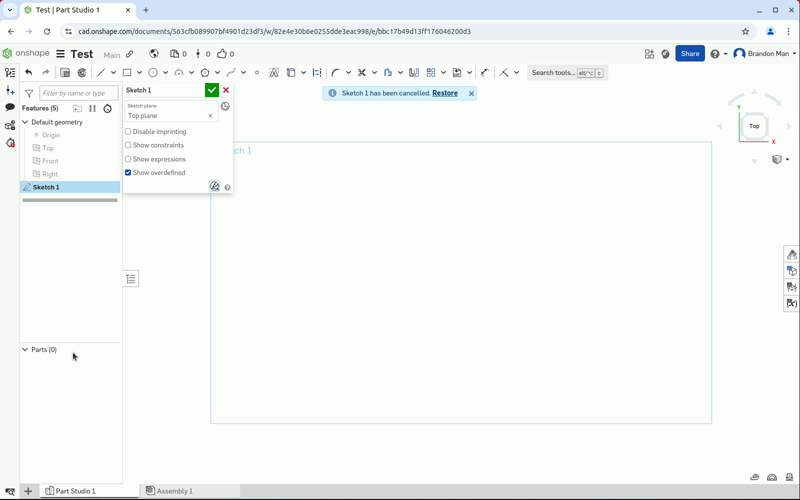
key(l)
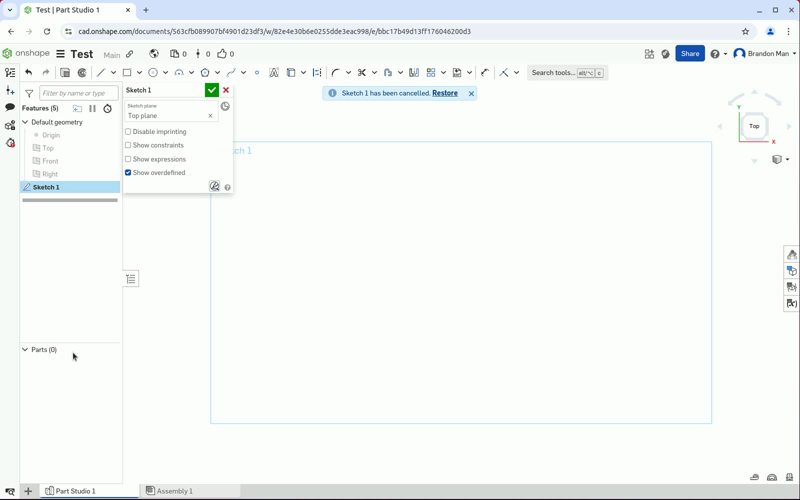
key_down(shift)
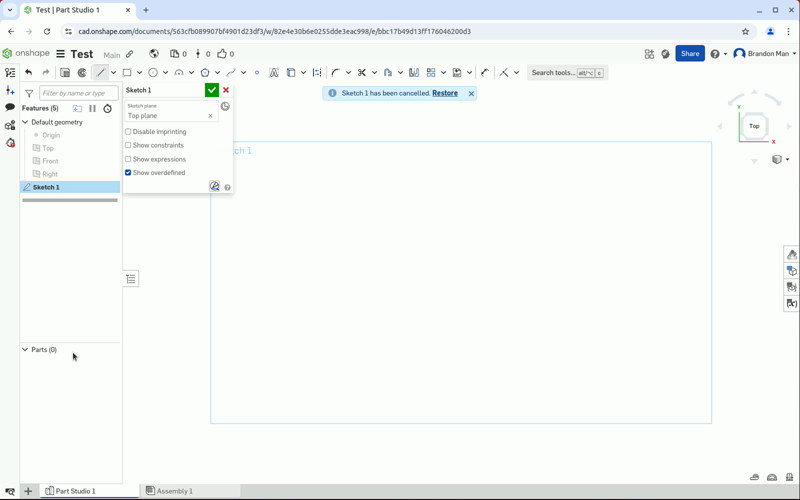
mouse_move(429, 376)
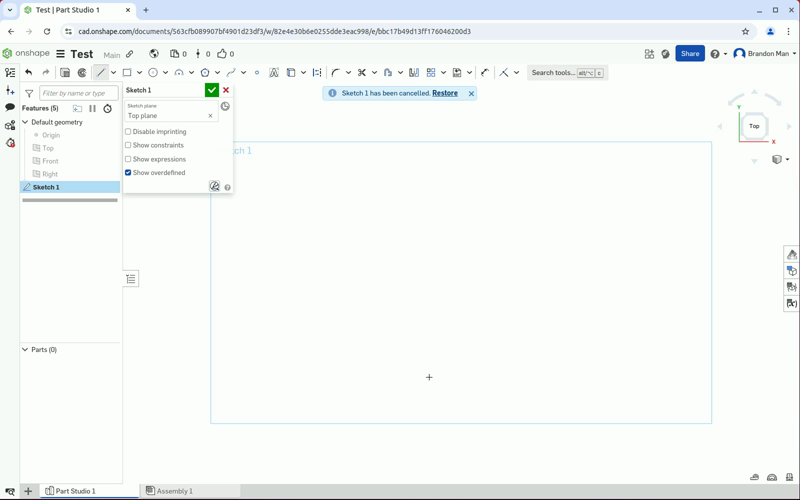
click(429, 376)
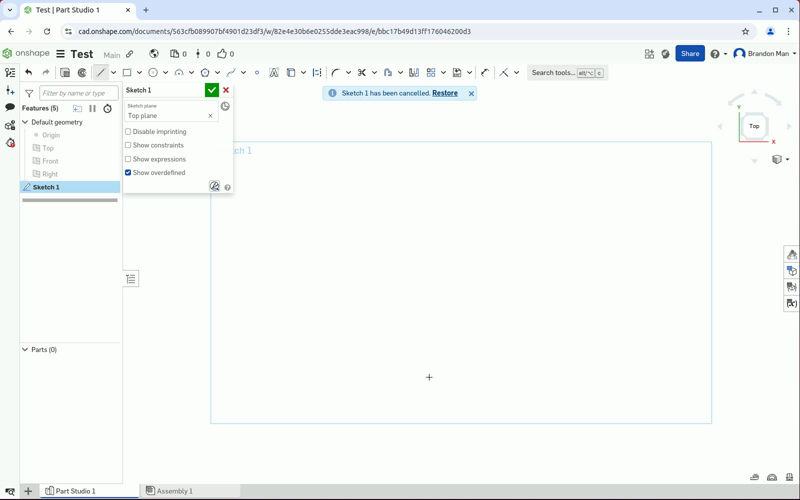
key_up(shift)
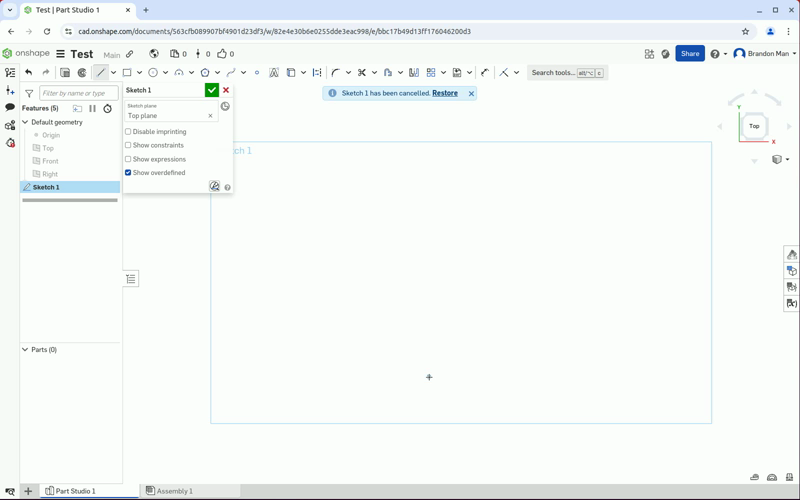
key_down(shift)
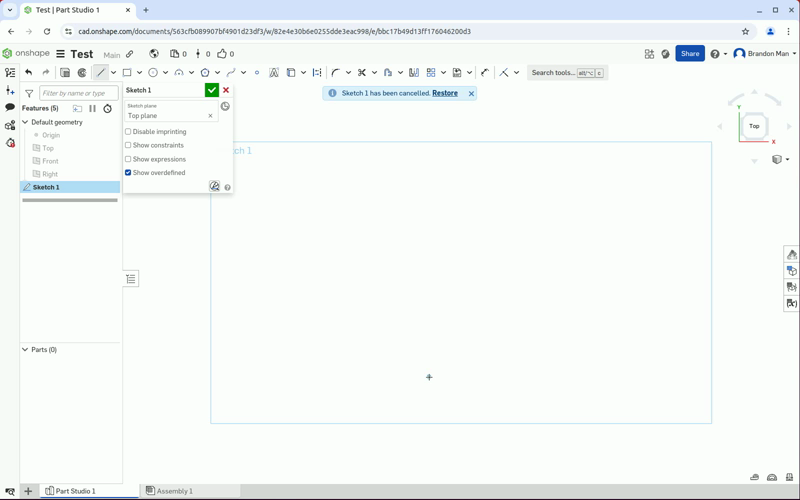
mouse_move(492, 376)
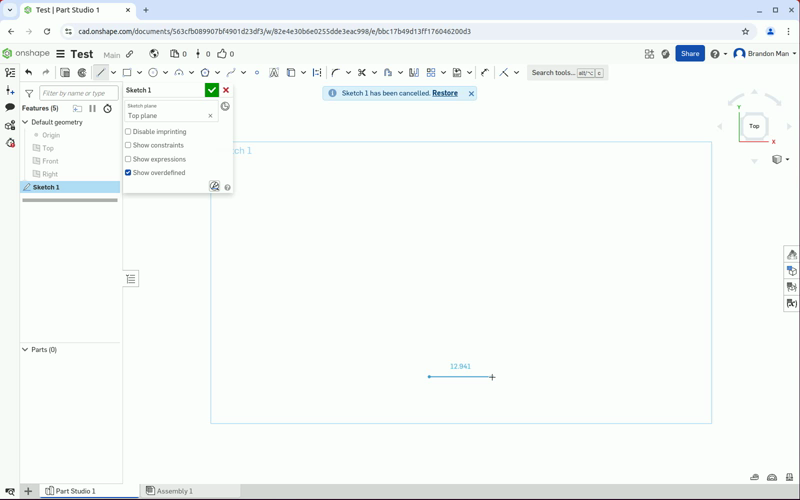
click(492, 376)
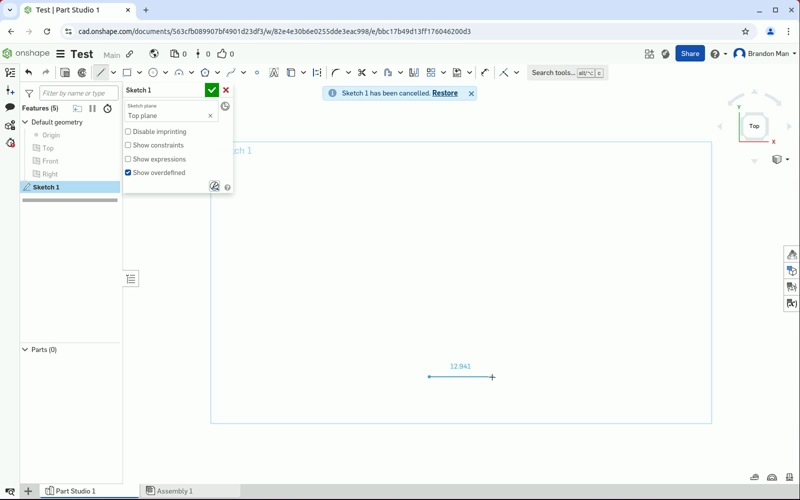
key_up(shift)
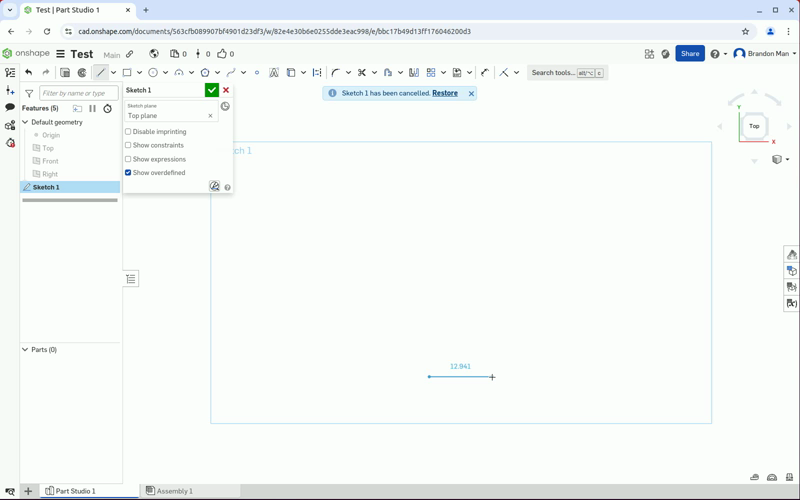
key_down(shift)
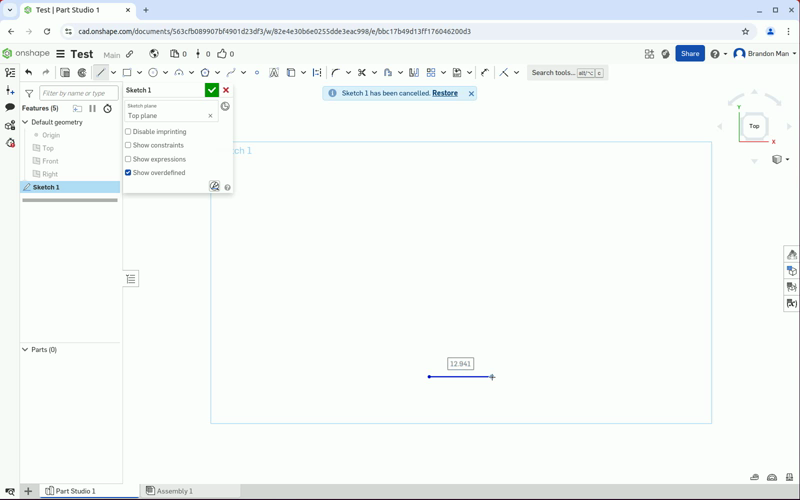
mouse_move(492, 189)
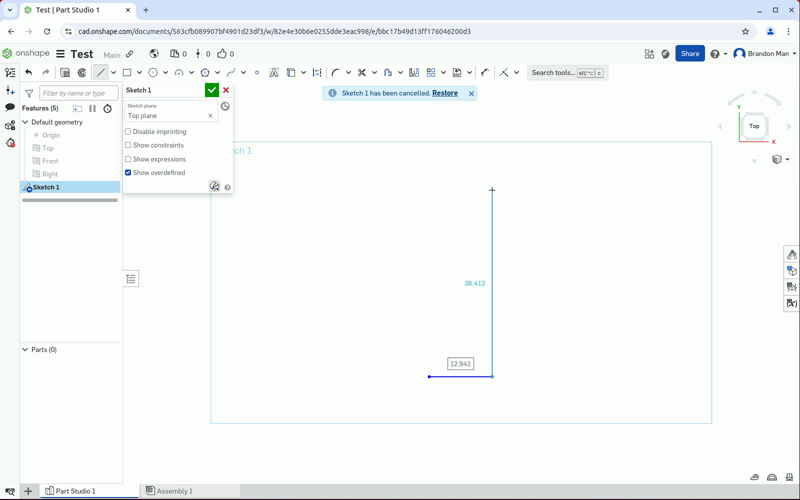
click(492, 189)
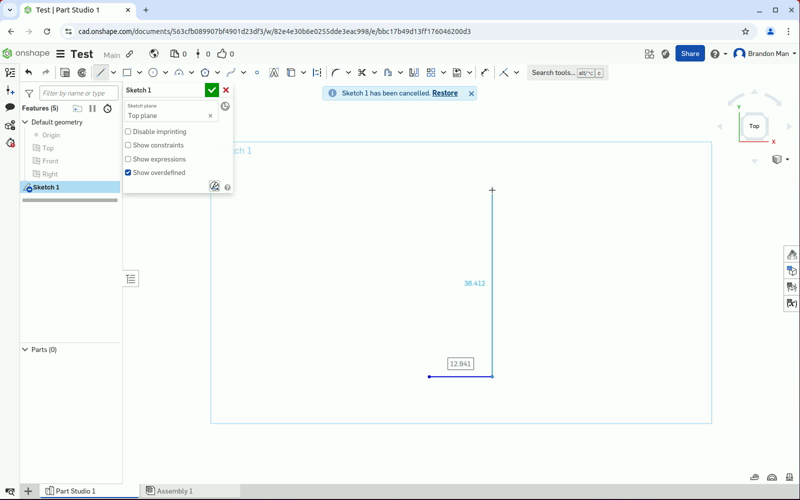
key_up(shift)
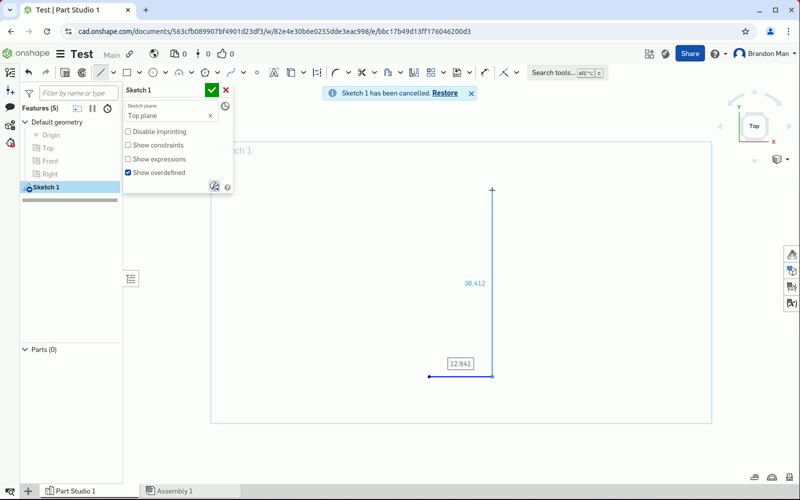
key_down(shift)
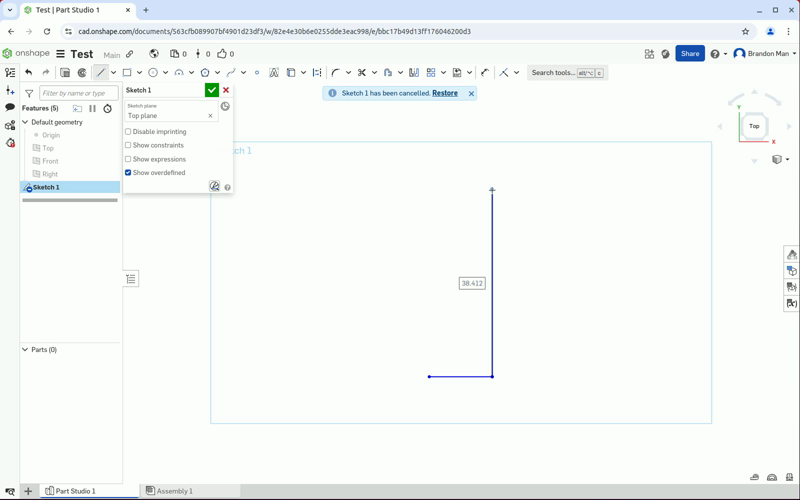
mouse_move(429, 189)
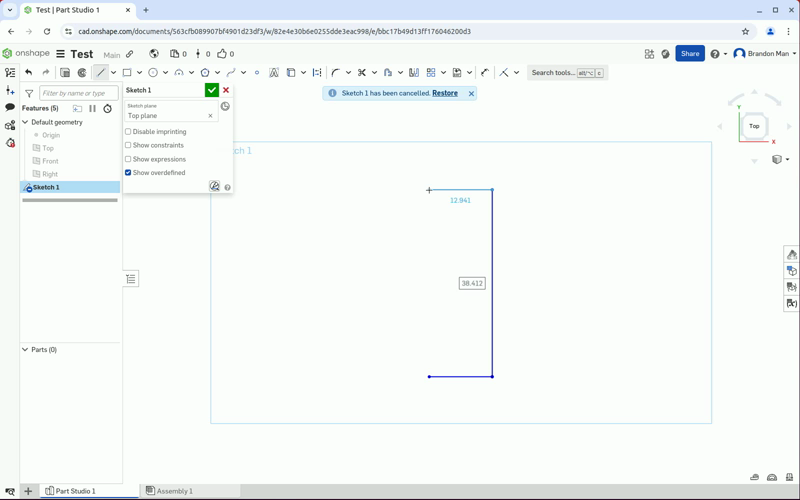
click(429, 189)
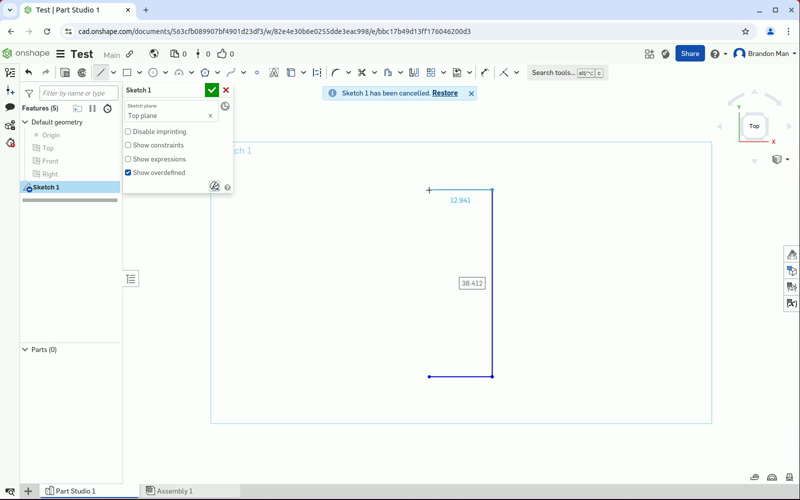
key_up(shift)
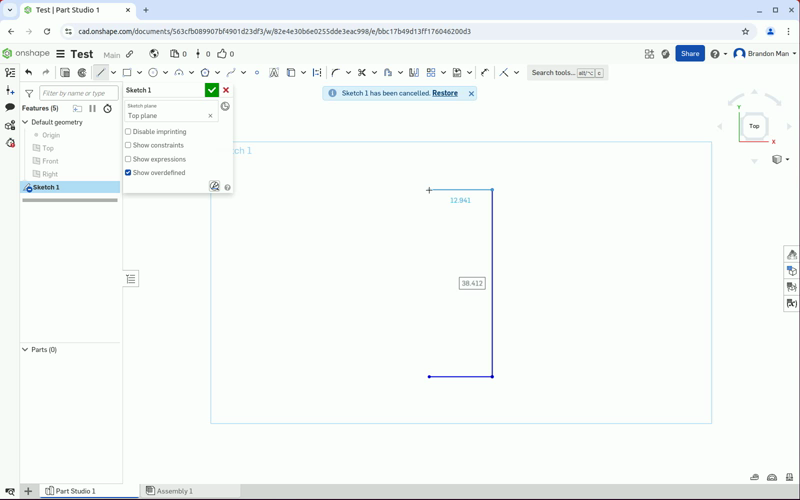
key_down(shift)
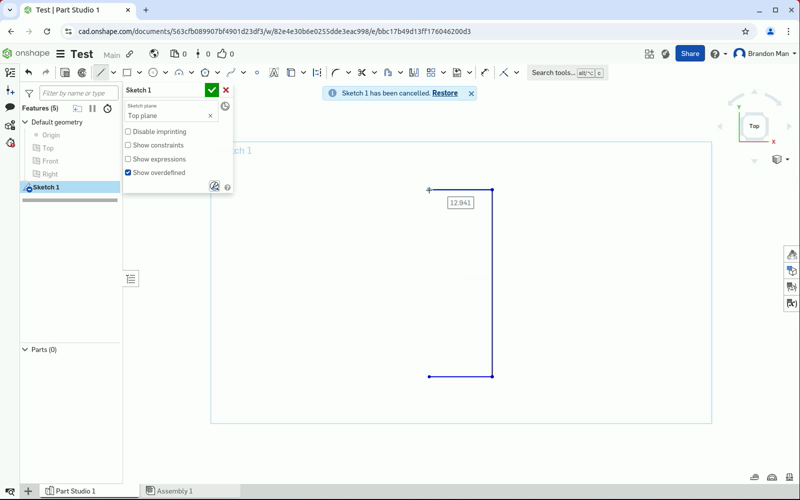
mouse_move(429, 376)
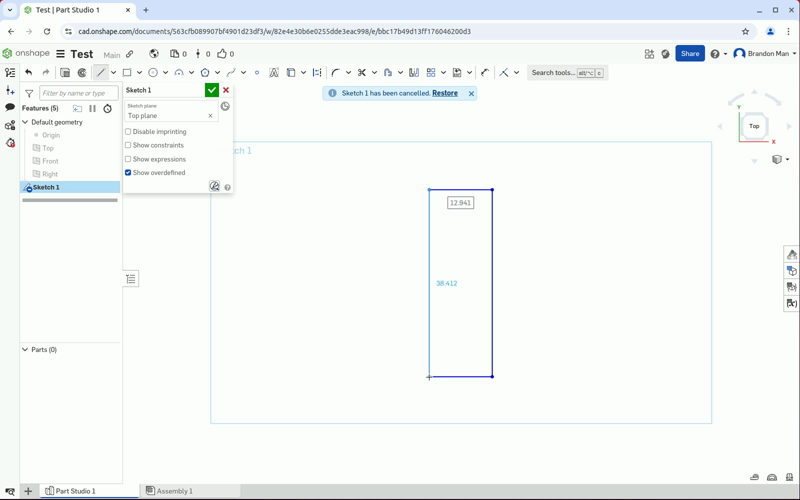
key_up(shift)
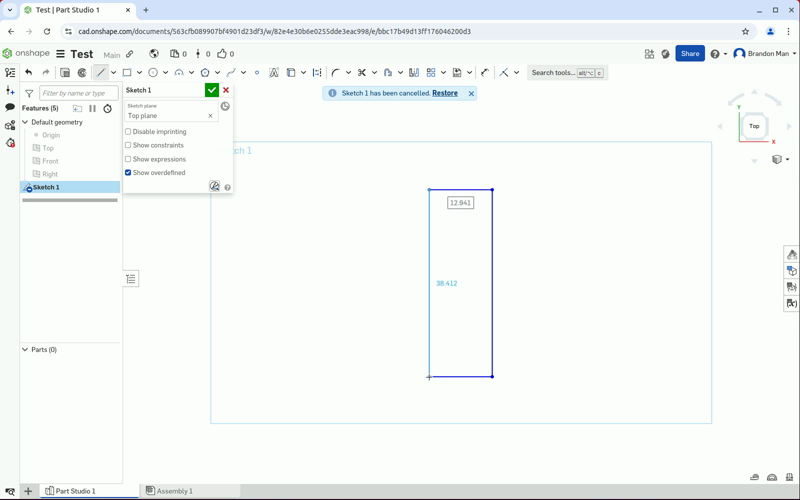
click(429, 376)
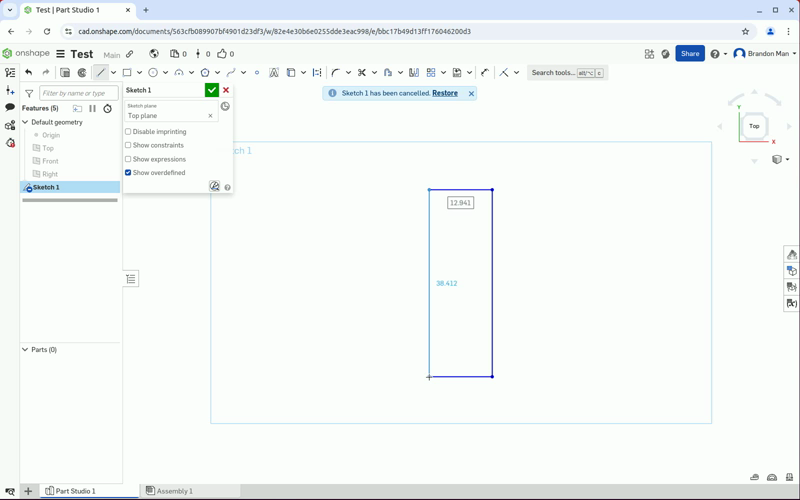
key(esc)
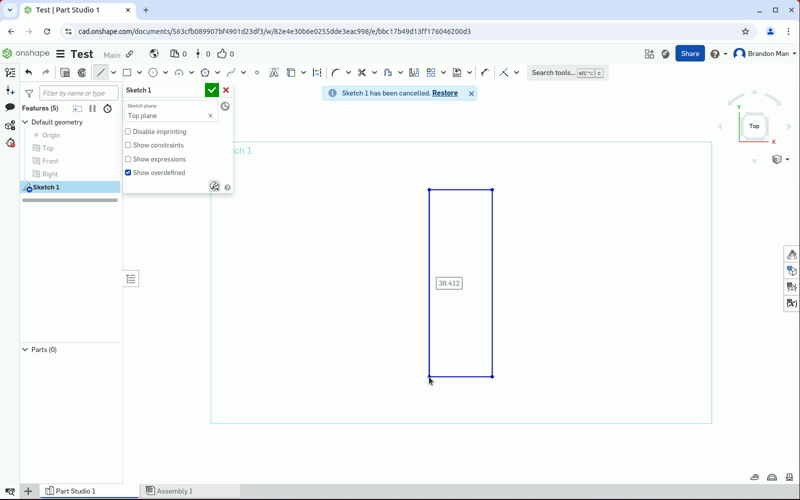
mouse_move(464, 344)
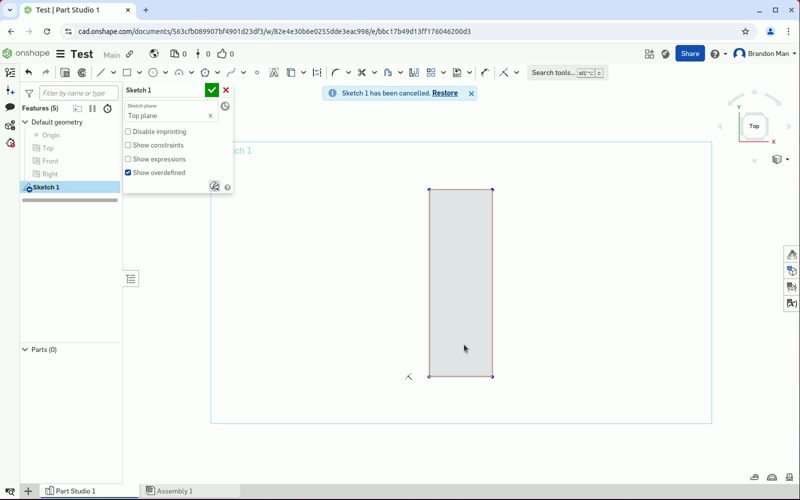
click(464, 344)
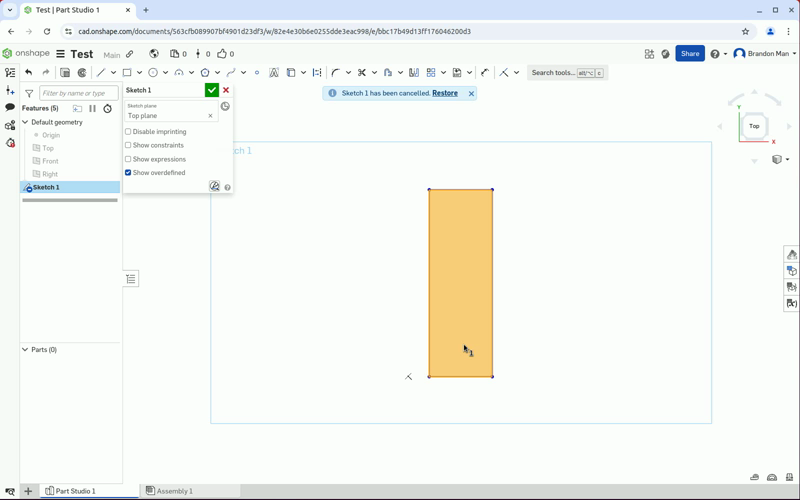
mouse_move(73, 352)
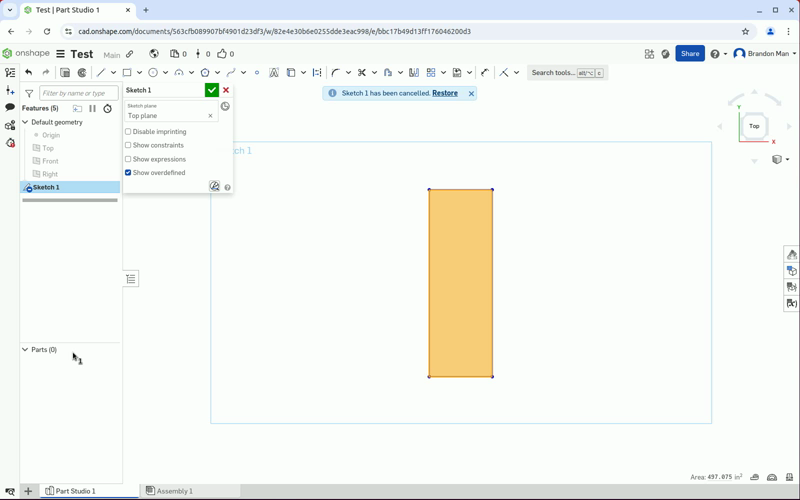
key(shift+y)
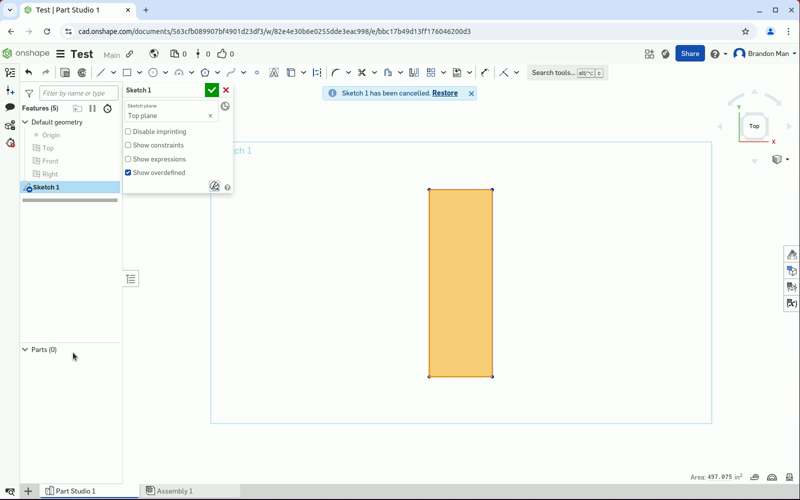
key(shift+e)
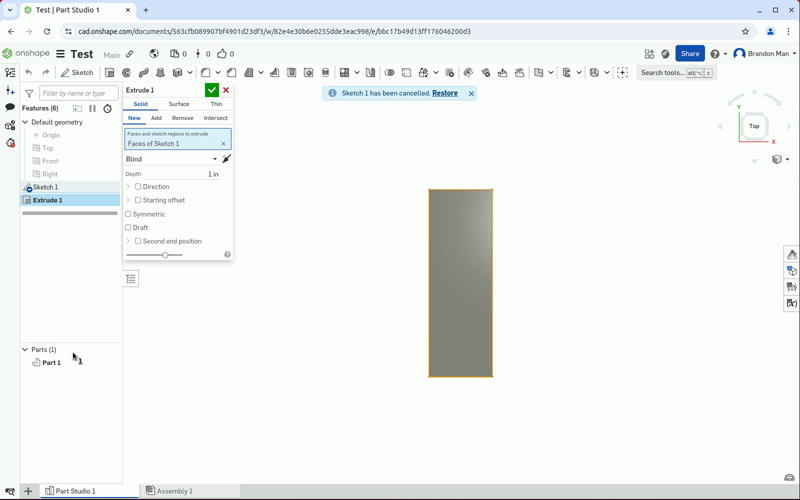
mouse_move(143, 106)
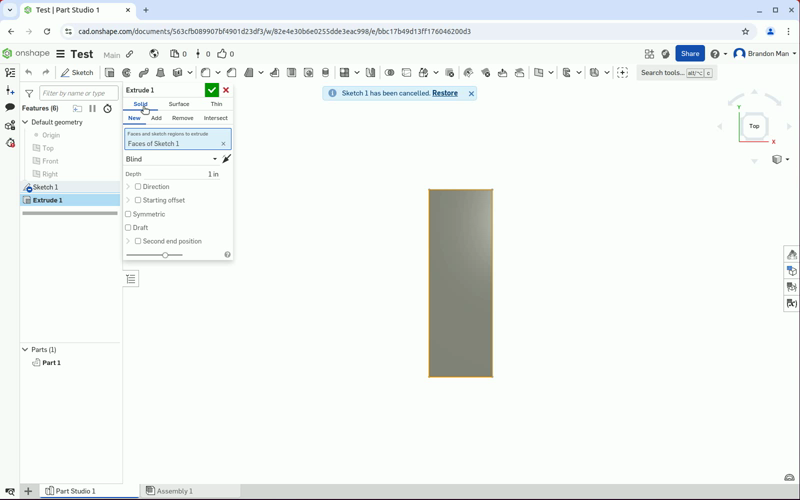
click(143, 106)
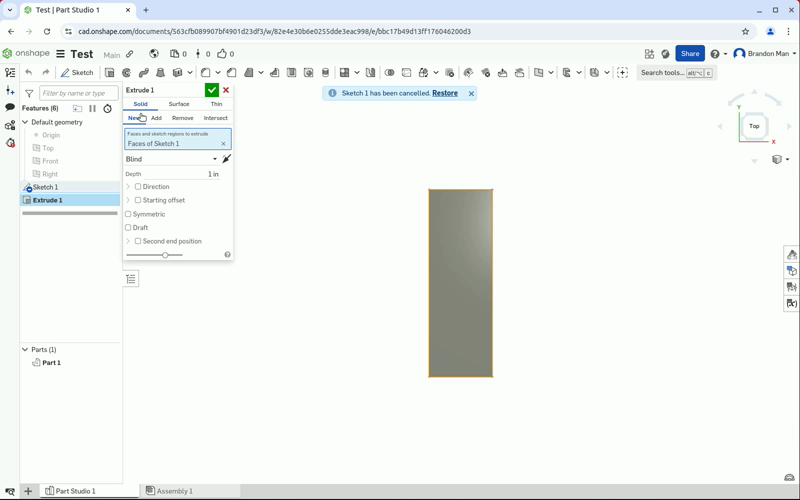
mouse_move(137, 120)
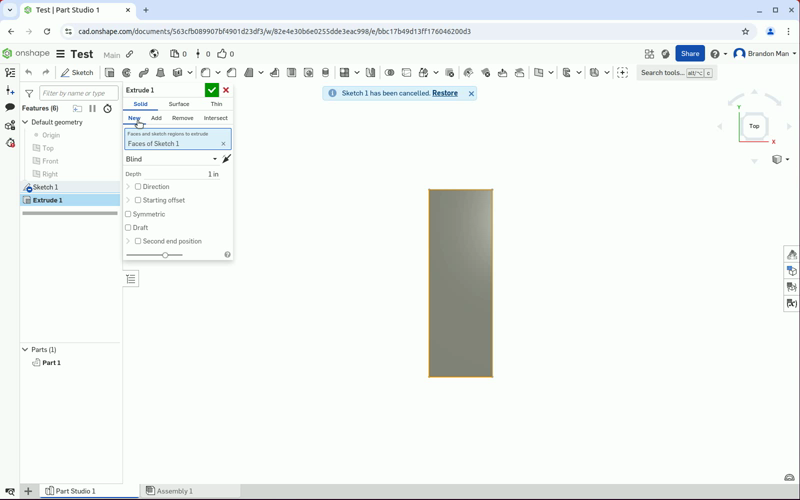
click(137, 120)
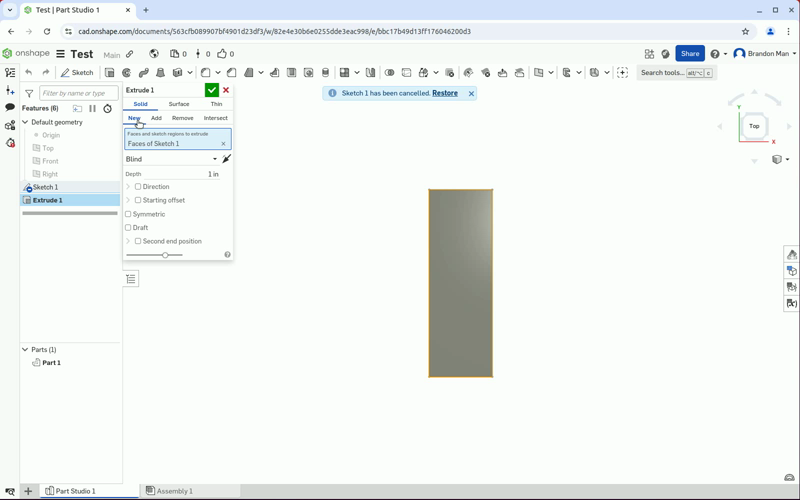
key(tab, 4)
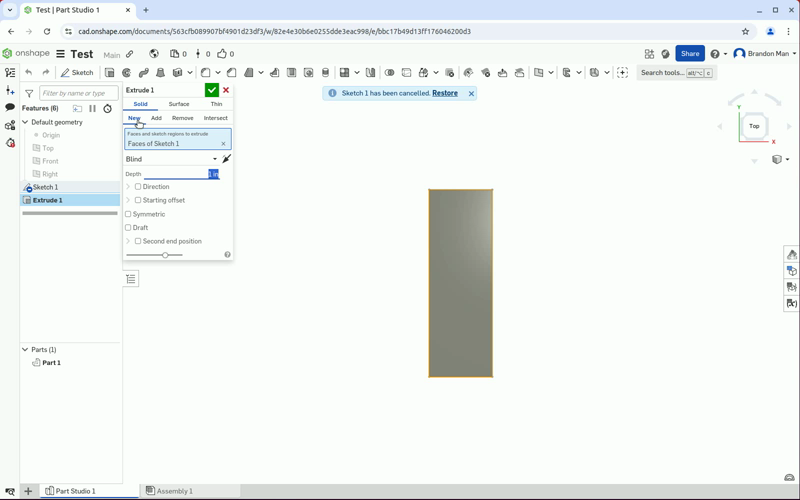
text(2.407)
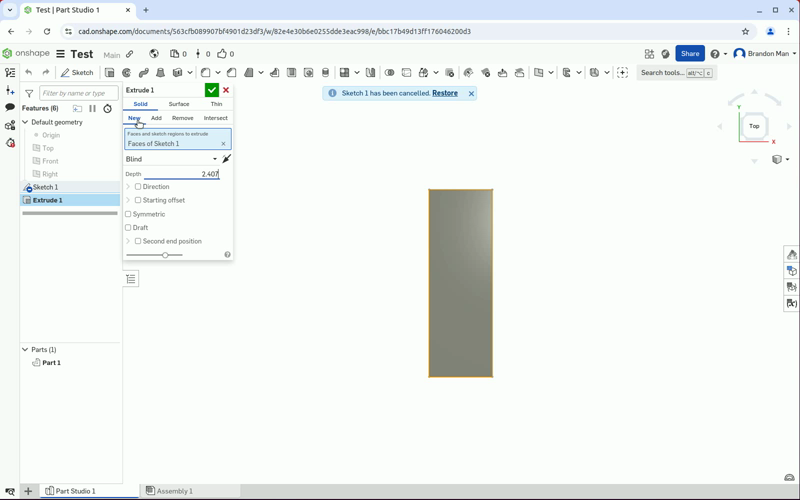
key(enter)
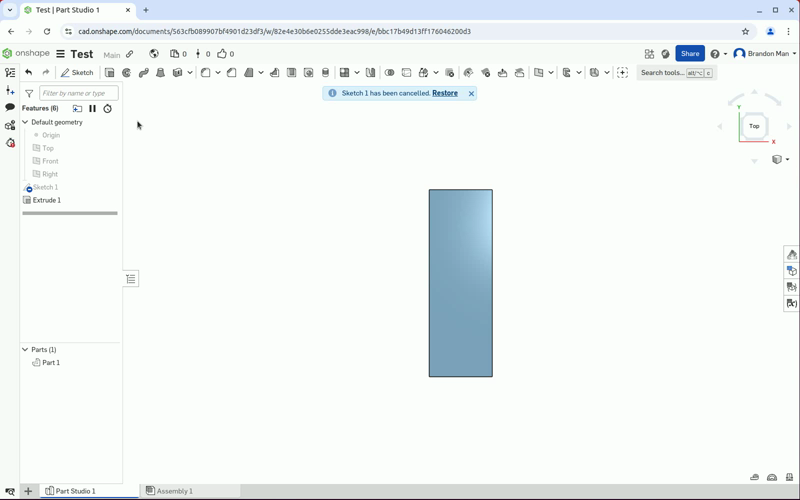
key(shift+h)
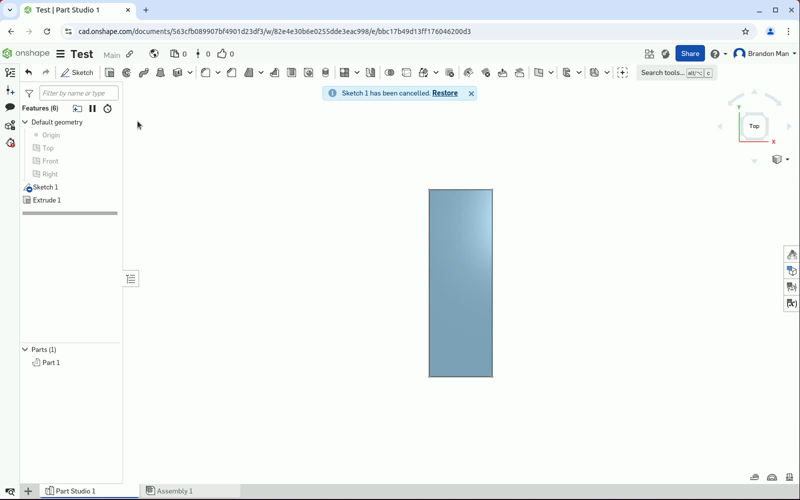
key(shift+h)
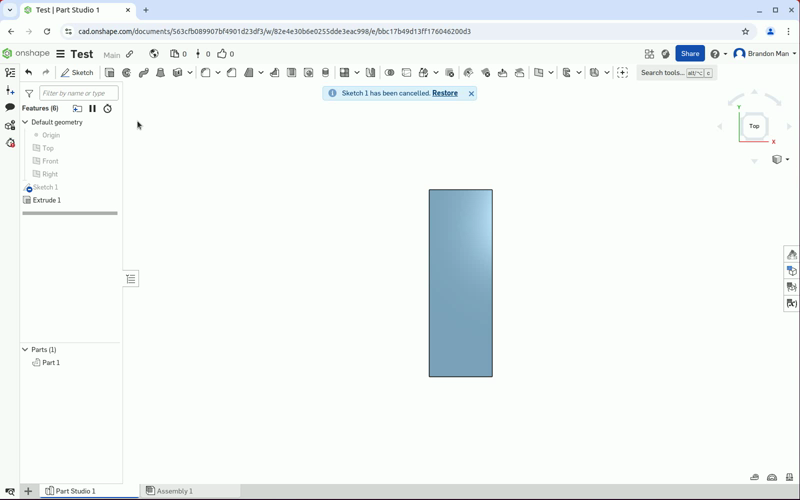
mouse_move(73, 189)
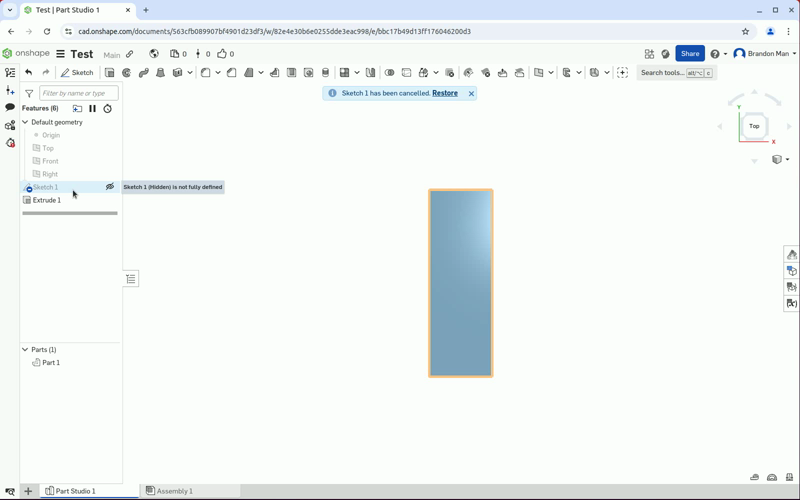
click(73, 189)
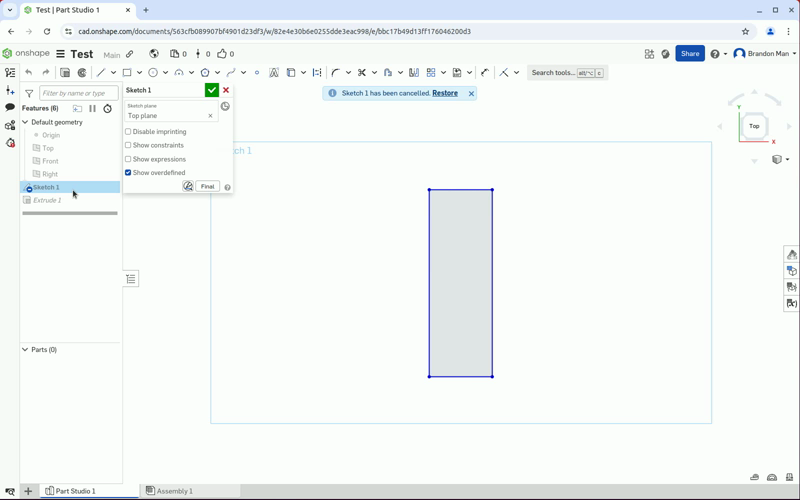
mouse_move(229, 92)
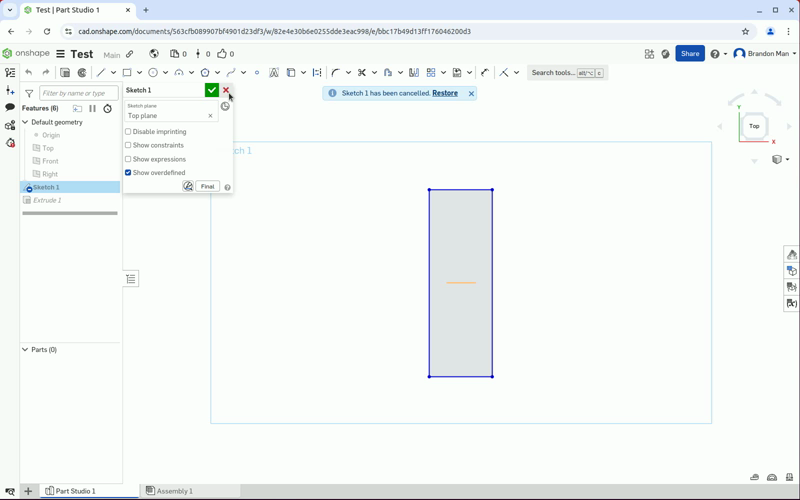
click(229, 92)
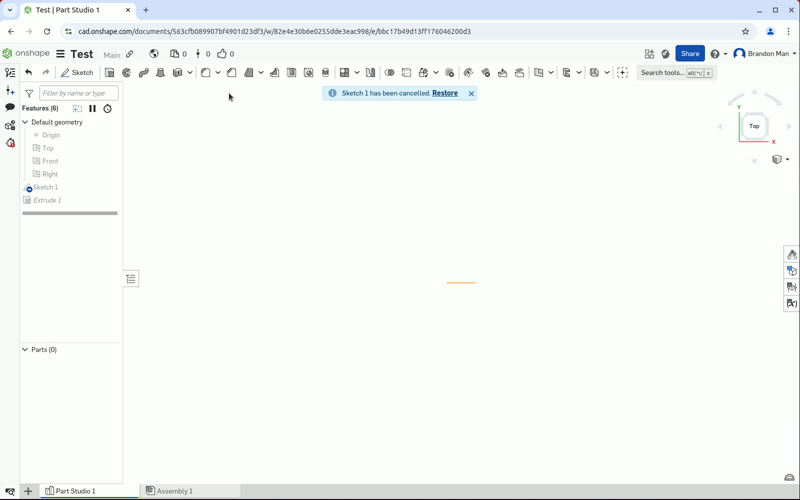
mouse_move(73, 352)
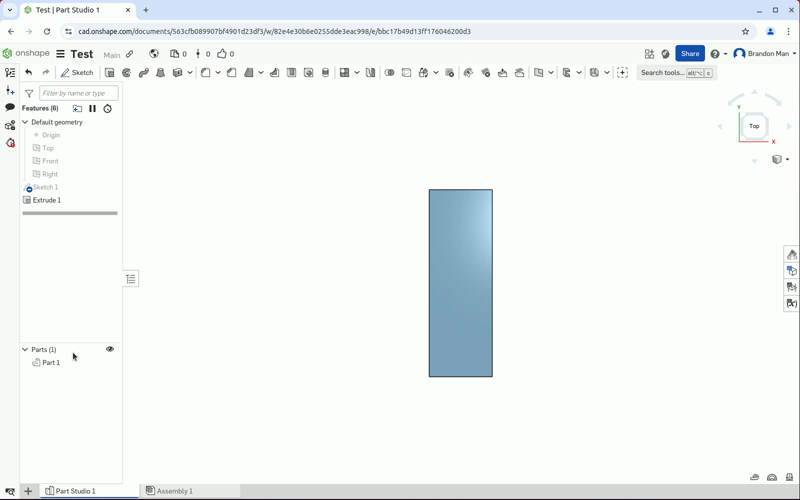
key(y)
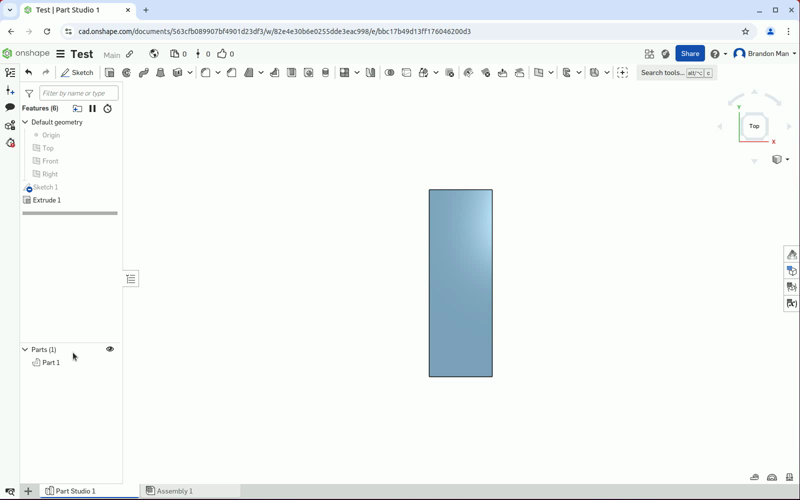
key(shift+p)
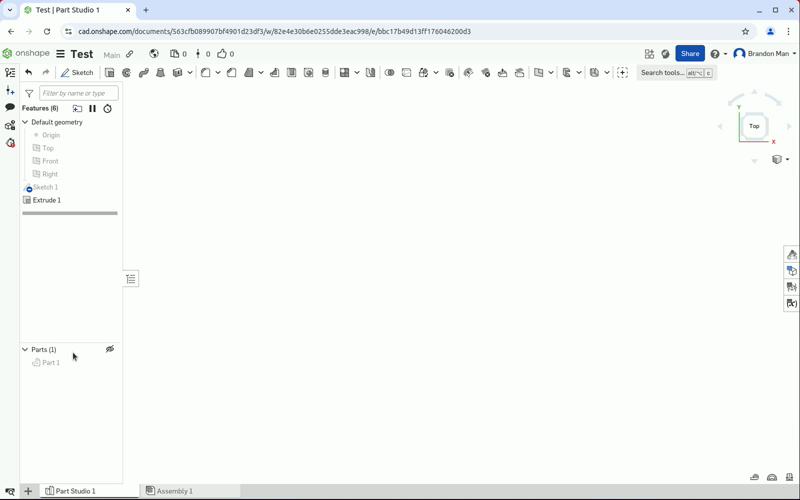
key(space)
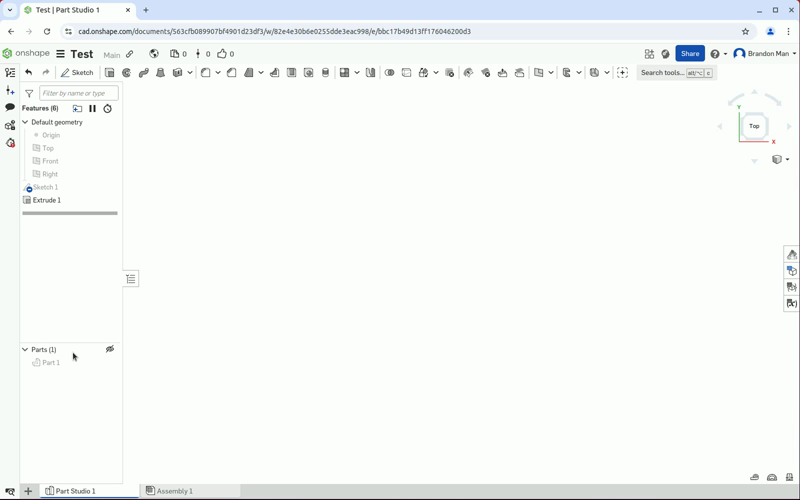
key_down(shift)
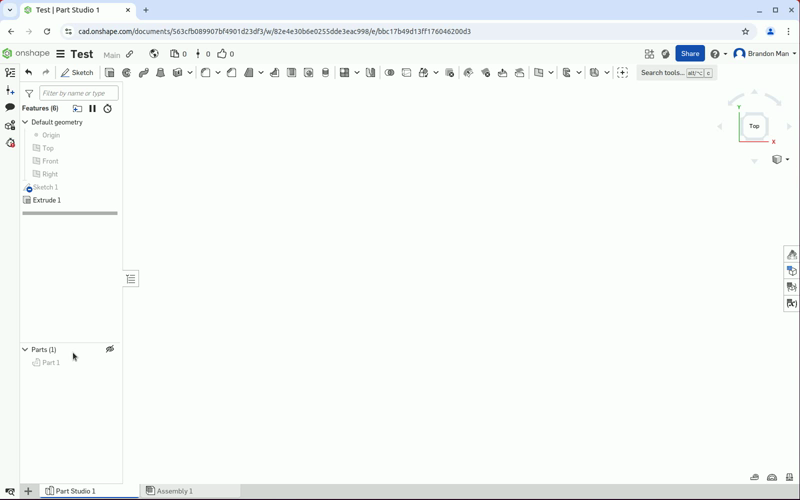
key(up)
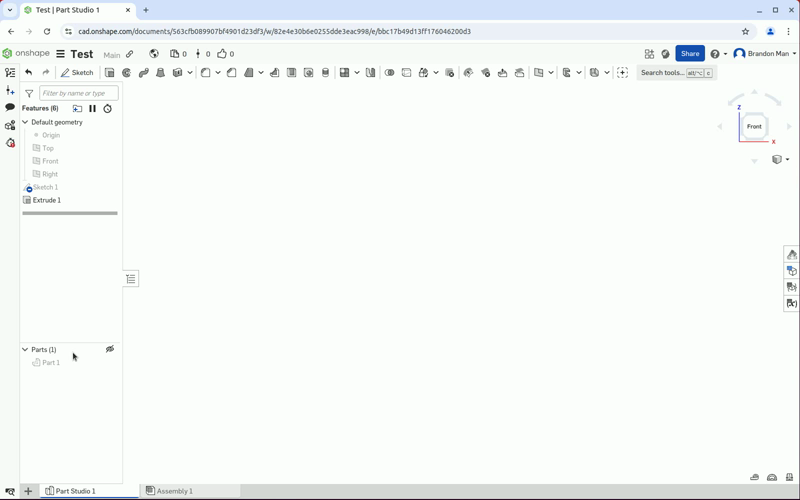
key_up(shift)
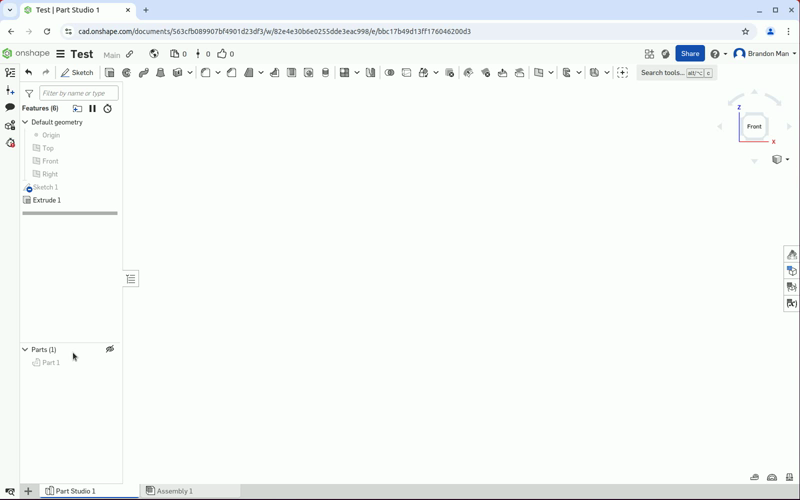
key(space)
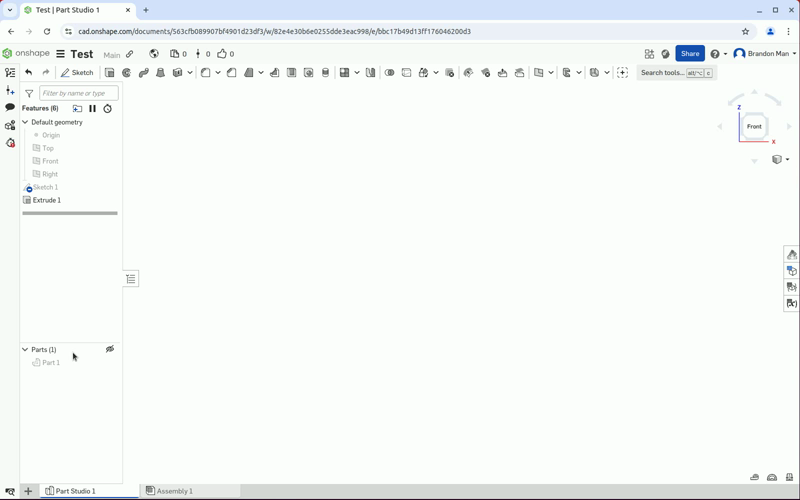
key_down(shift)
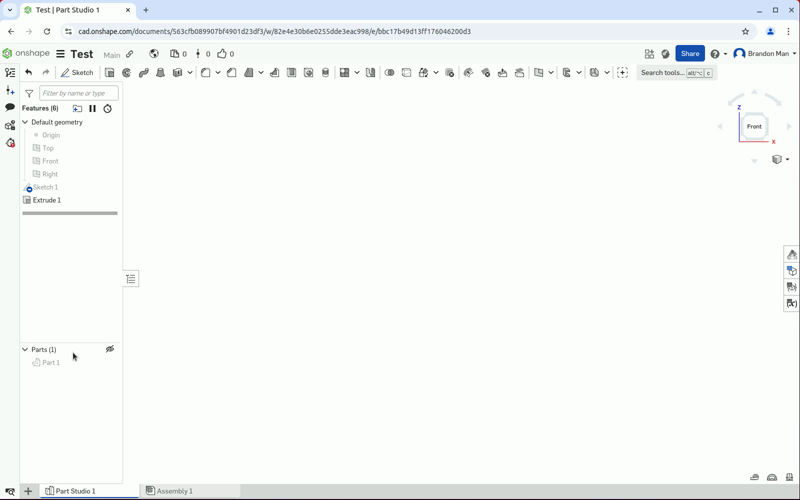
key(left)
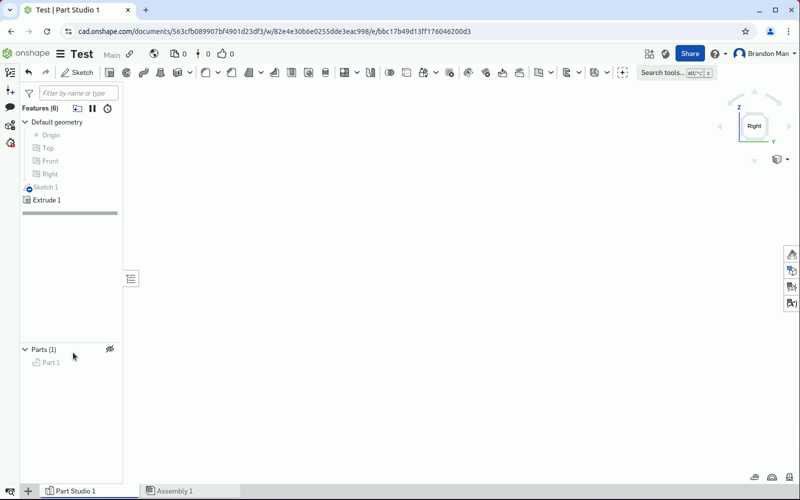
key_up(shift)
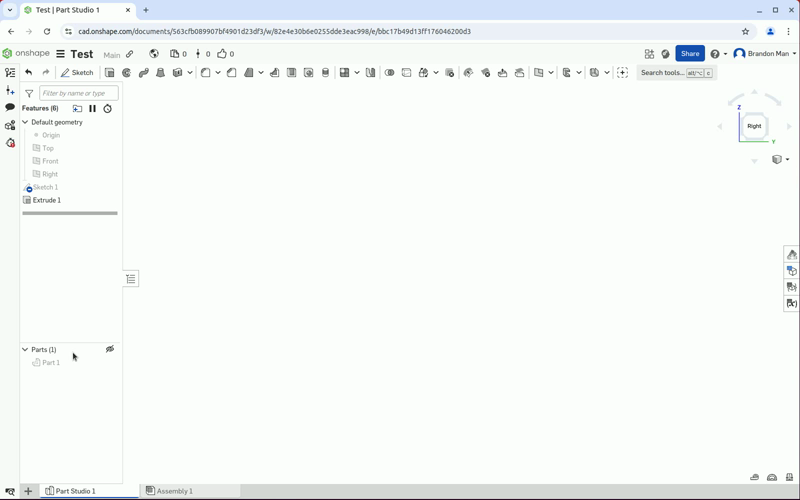
mouse_move(73, 352)
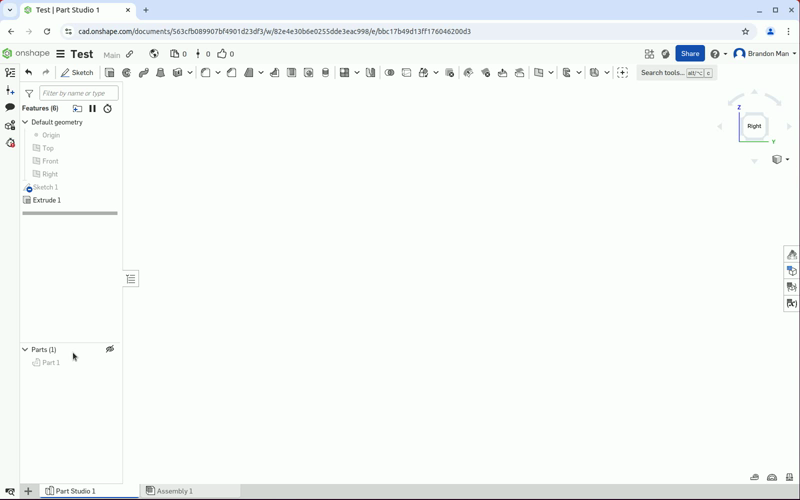
key(shift+y)
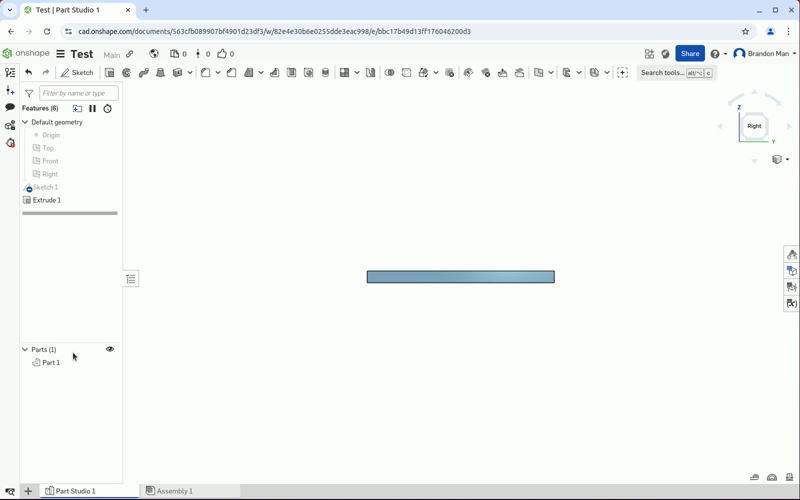
mouse_move(541, 75)
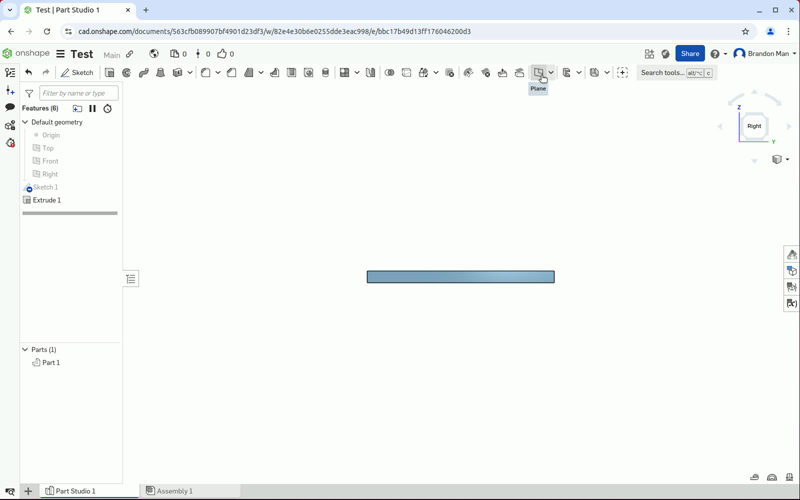
click(541, 75)
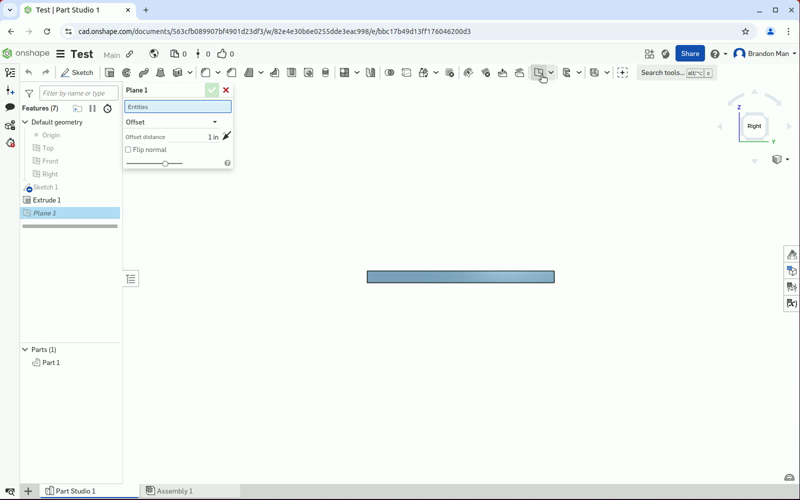
mouse_move(73, 176)
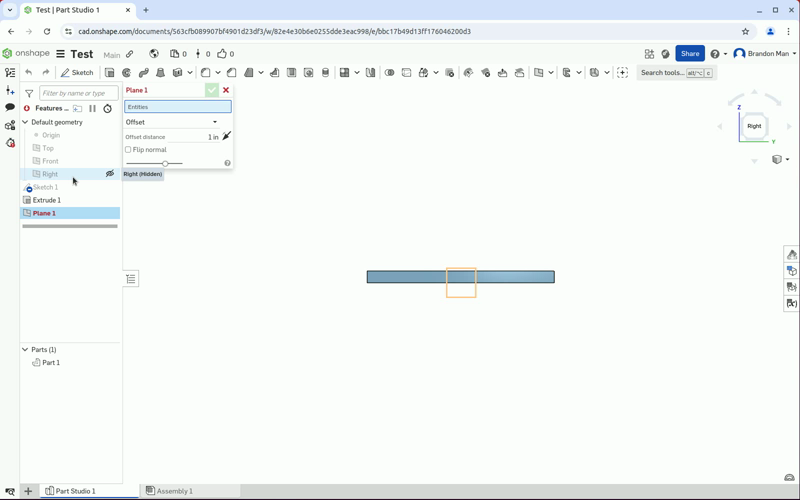
click(73, 176)
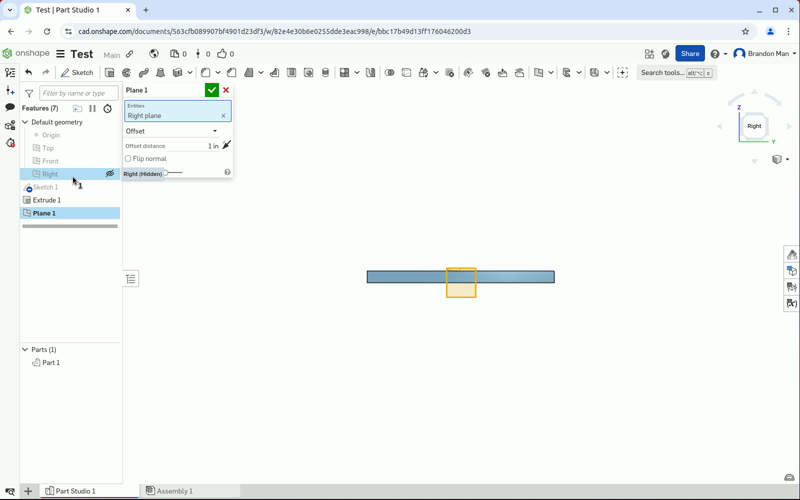
key(tab, 2)
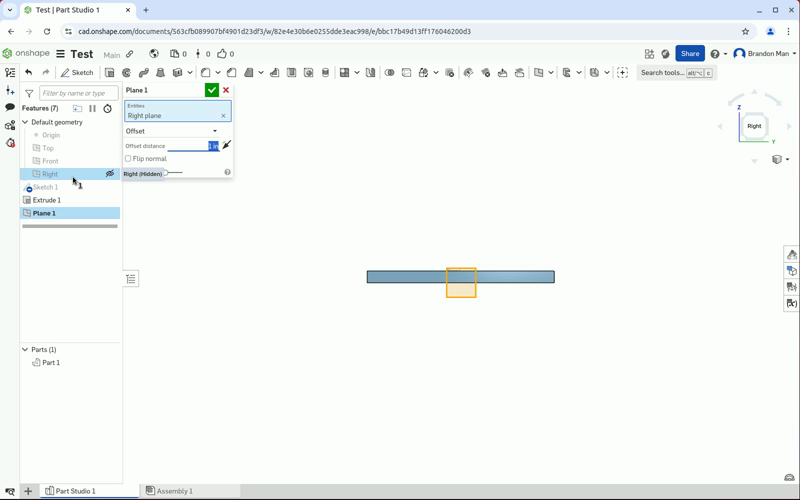
text(6.501)
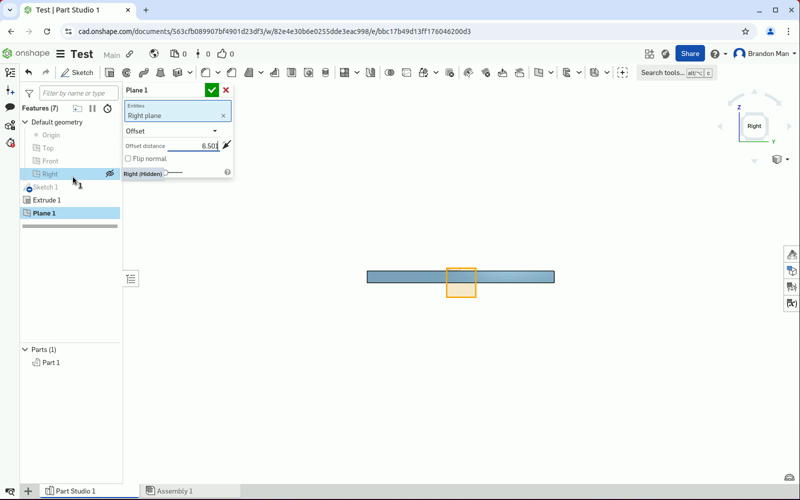
key(enter, 2)
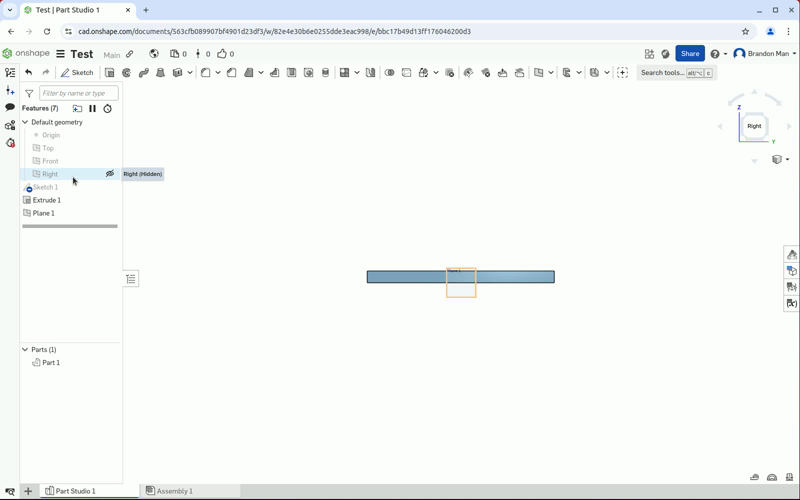
key(shift+s)
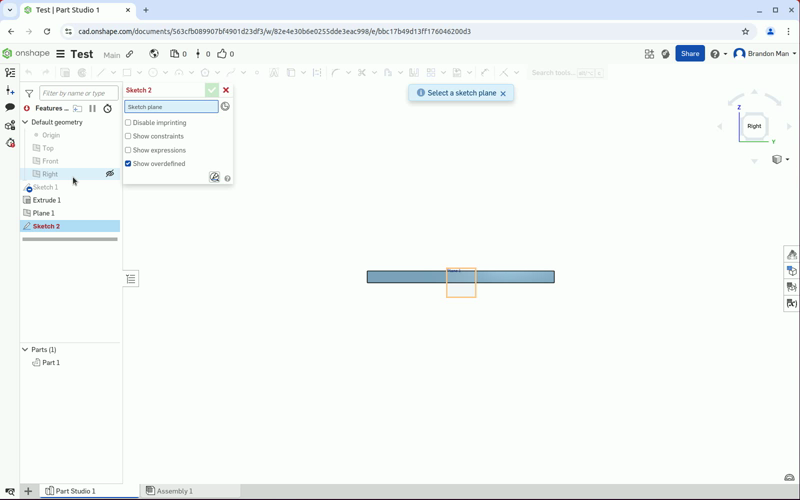
mouse_move(73, 215)
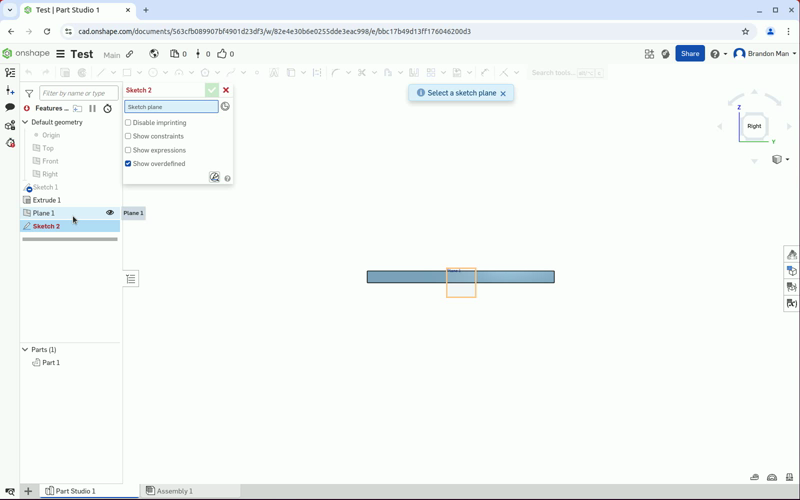
click(73, 215)
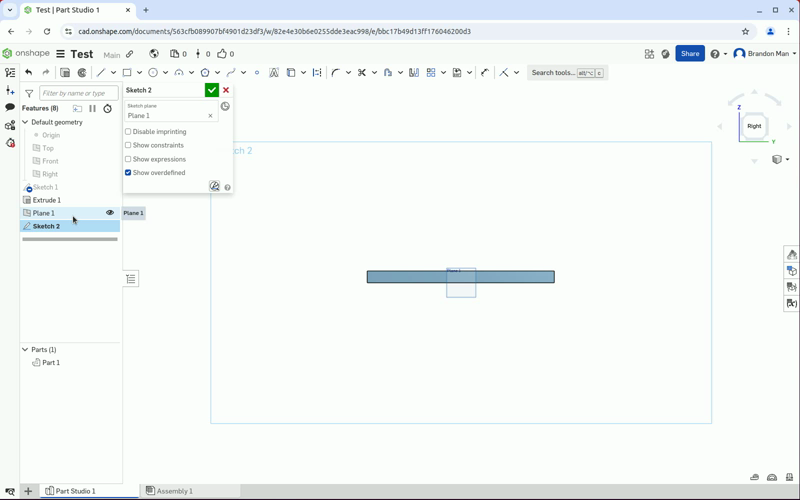
mouse_move(73, 352)
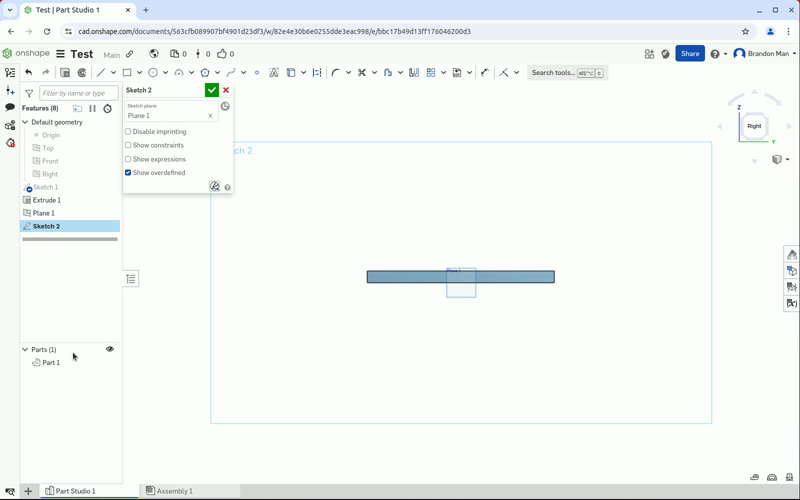
key(y)
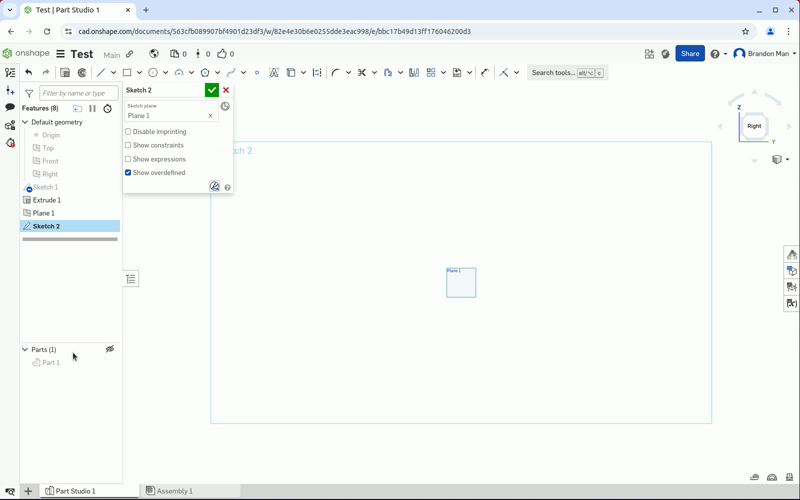
key(c)
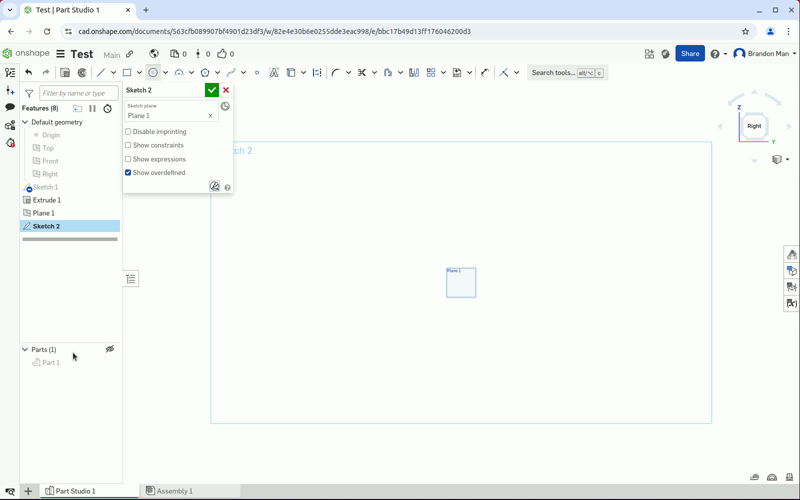
key_down(shift)
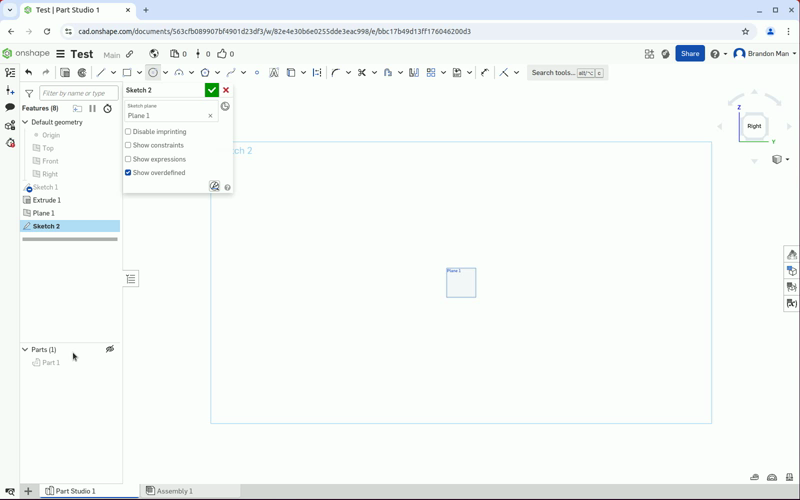
mouse_move(520, 278)
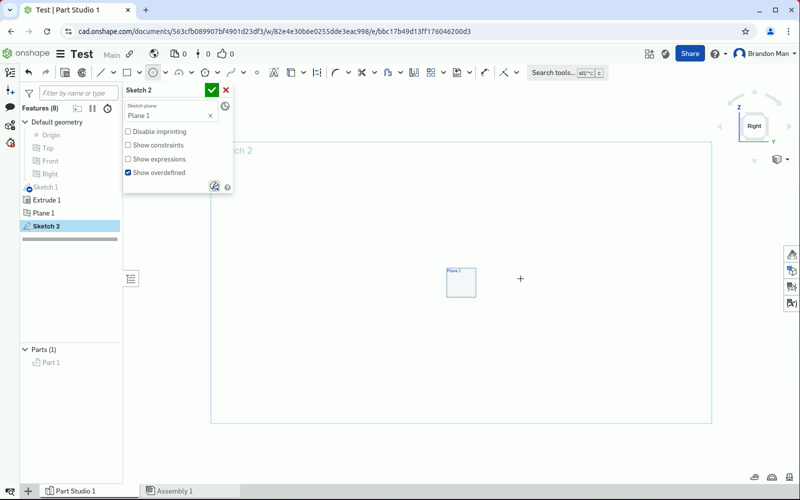
click(520, 278)
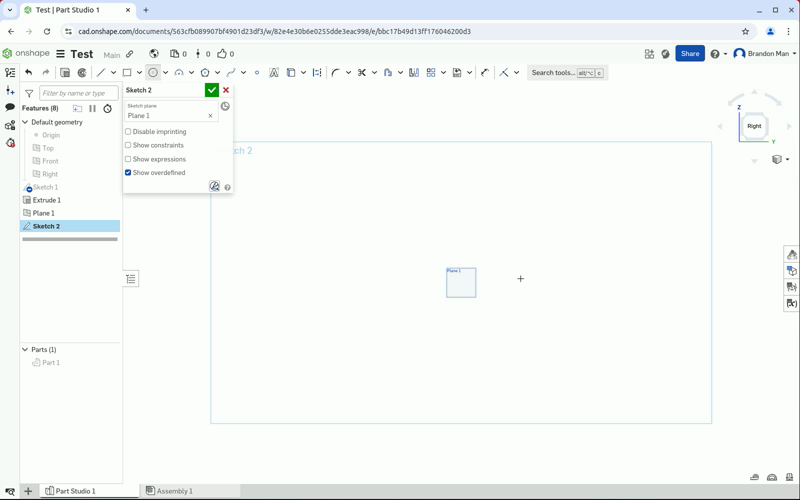
key_up(shift)
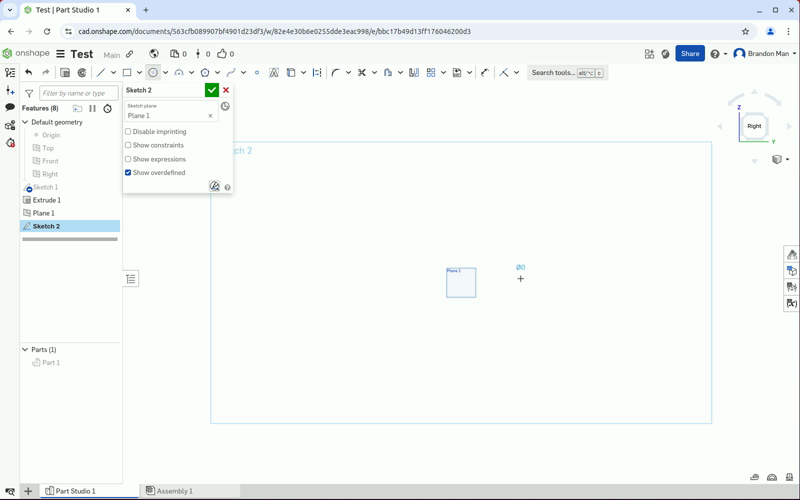
mouse_move(522, 278)
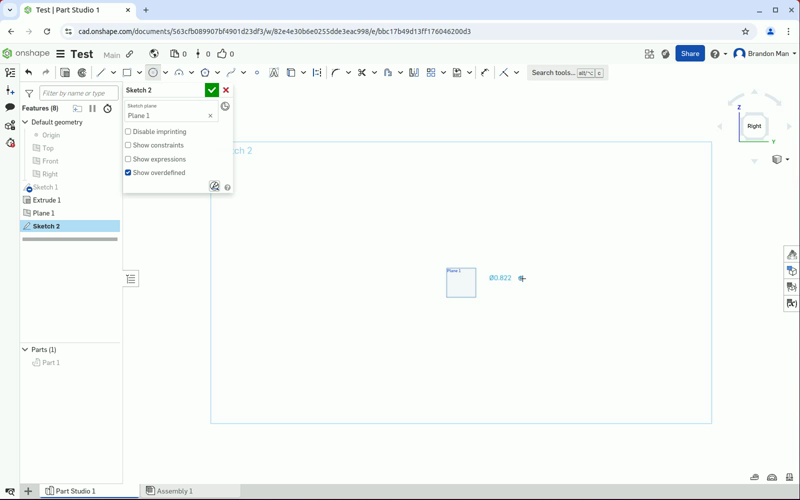
scroll(6)
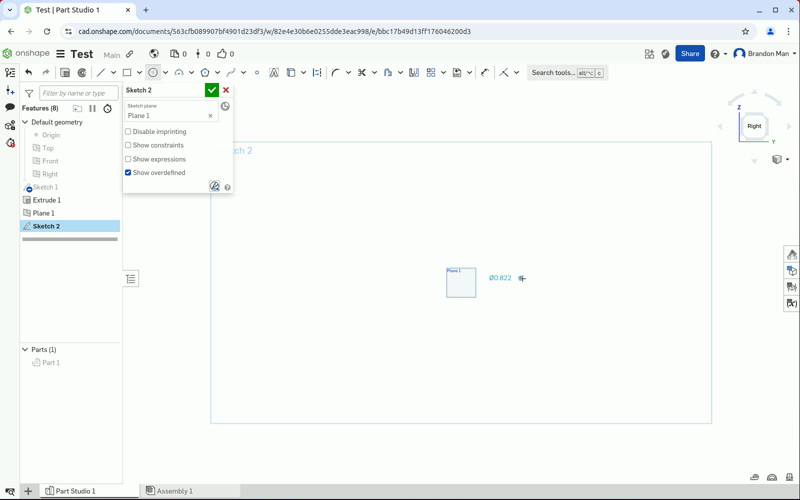
scroll(6)
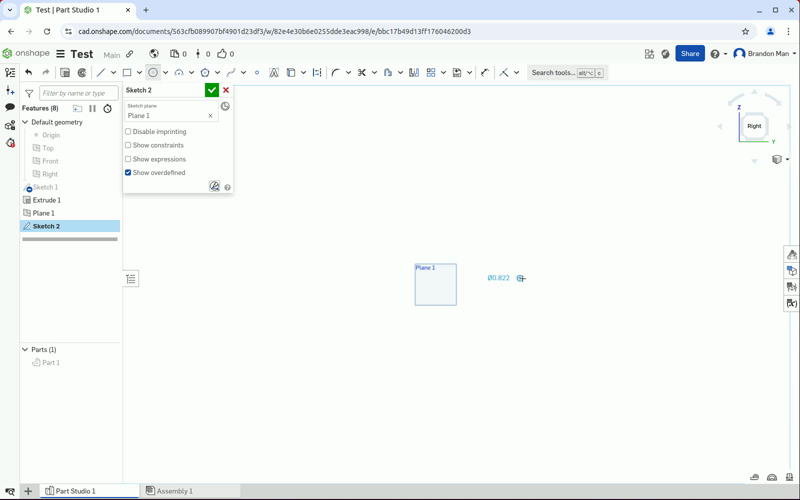
scroll(6)
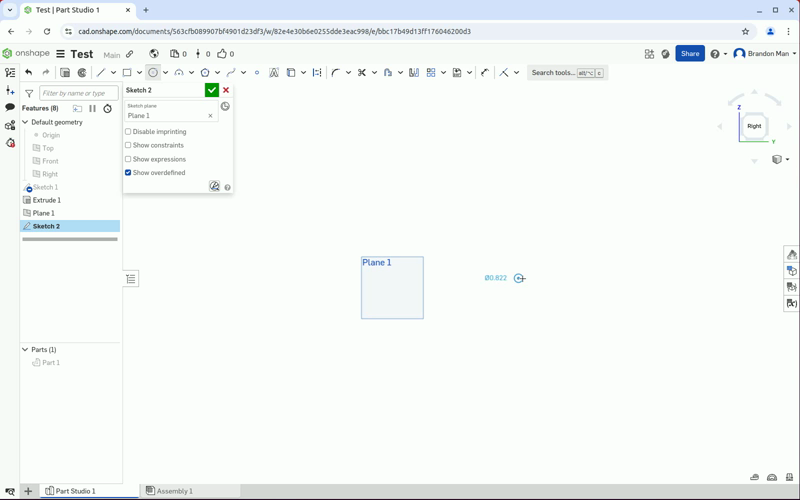
scroll(6)
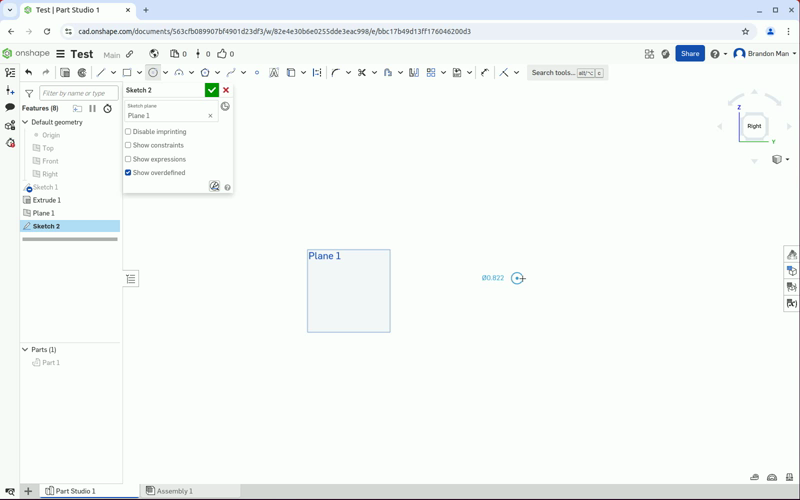
scroll(6)
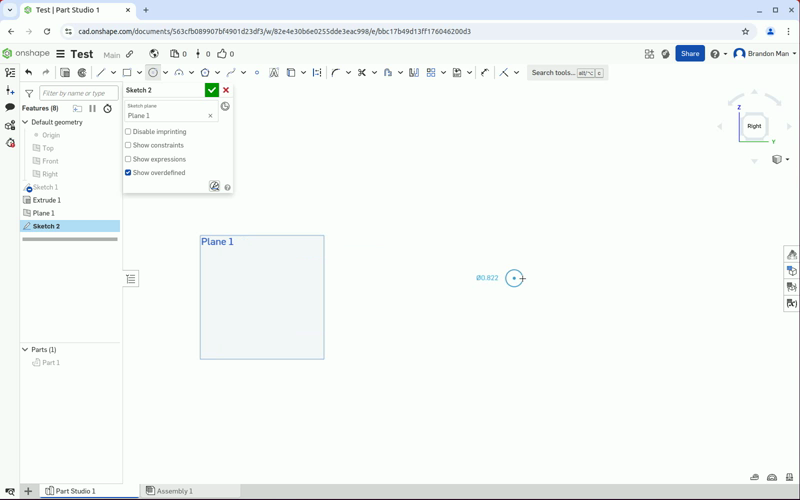
scroll(6)
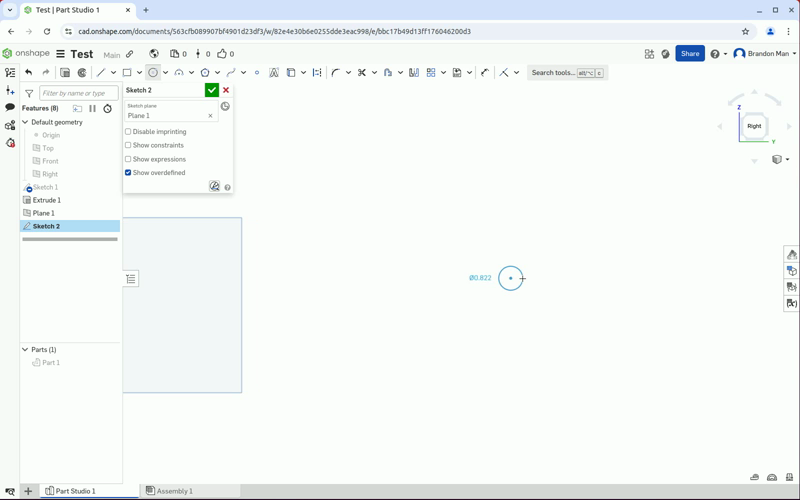
scroll(6)
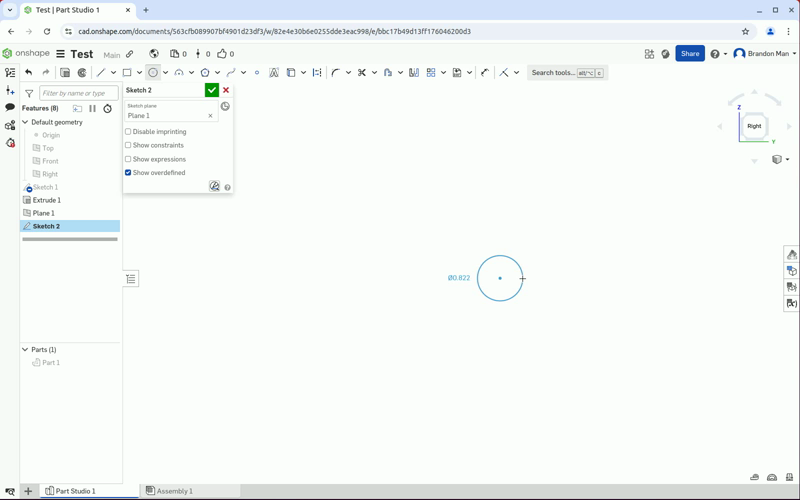
click(522, 278)
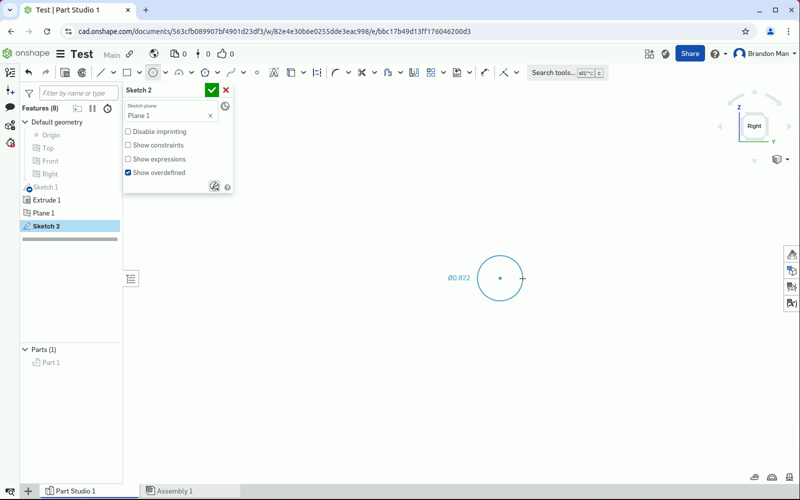
scroll(-6)
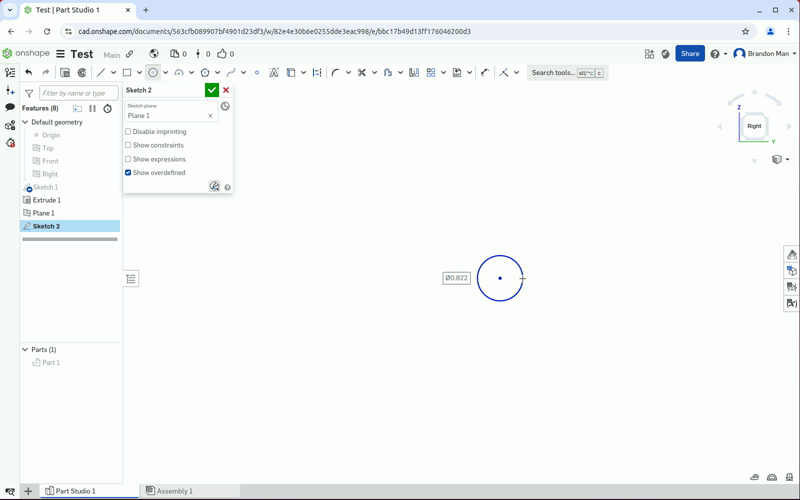
scroll(-6)
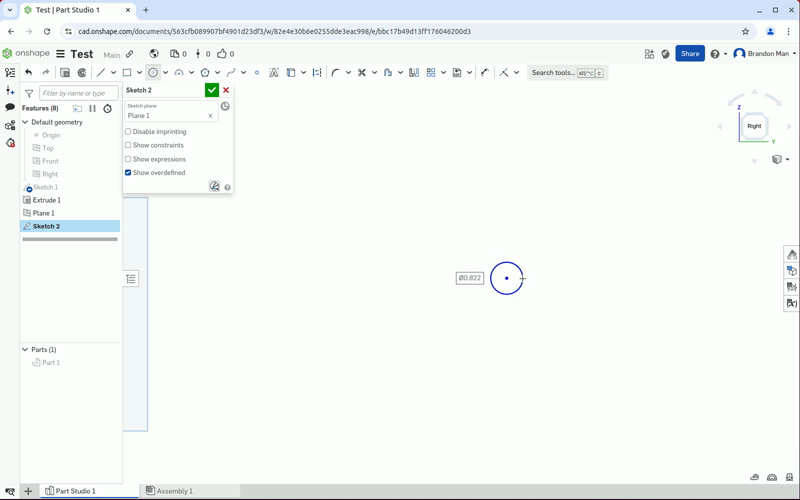
scroll(-6)
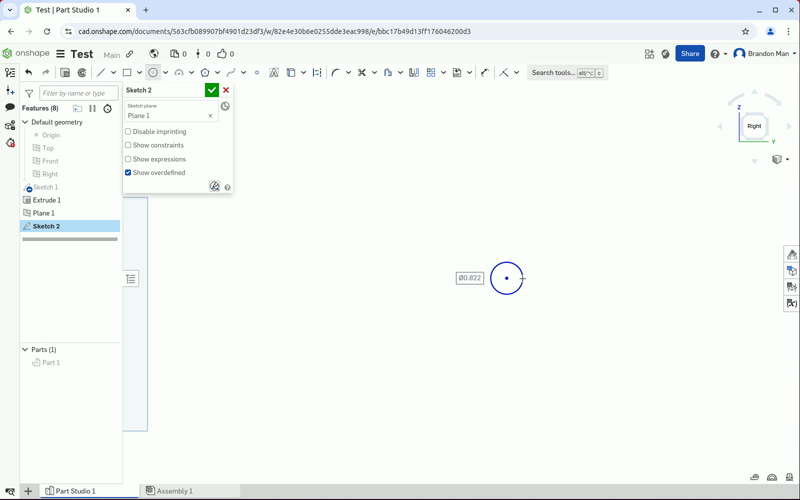
scroll(-6)
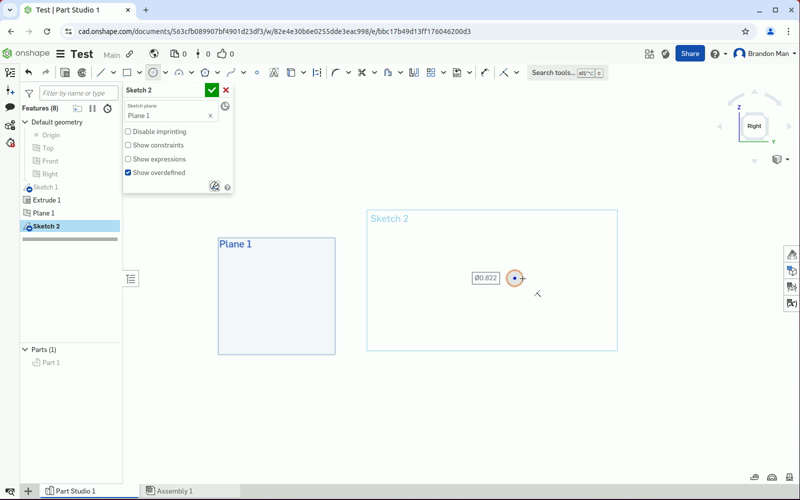
scroll(-6)
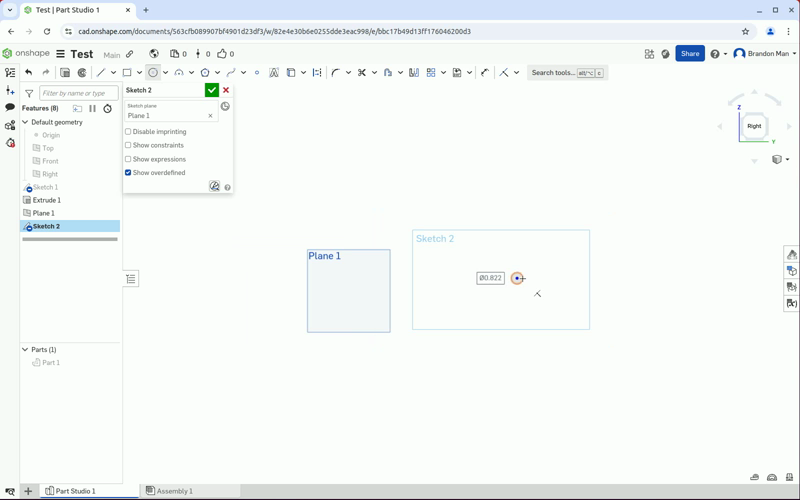
scroll(-6)
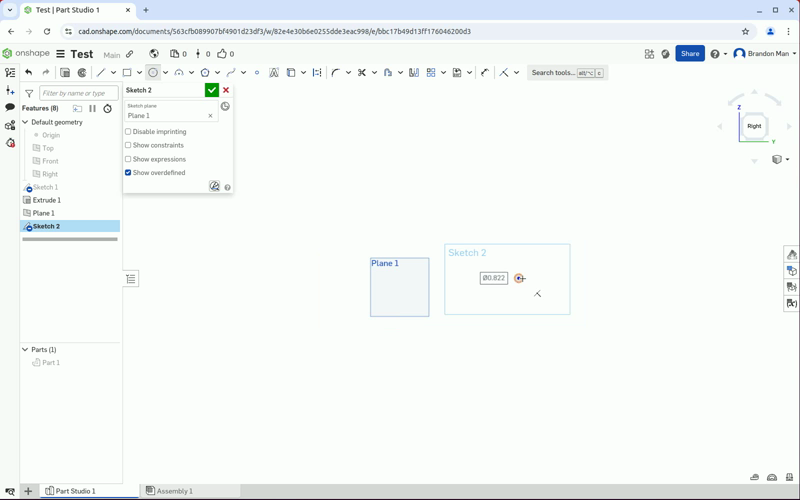
scroll(-6)
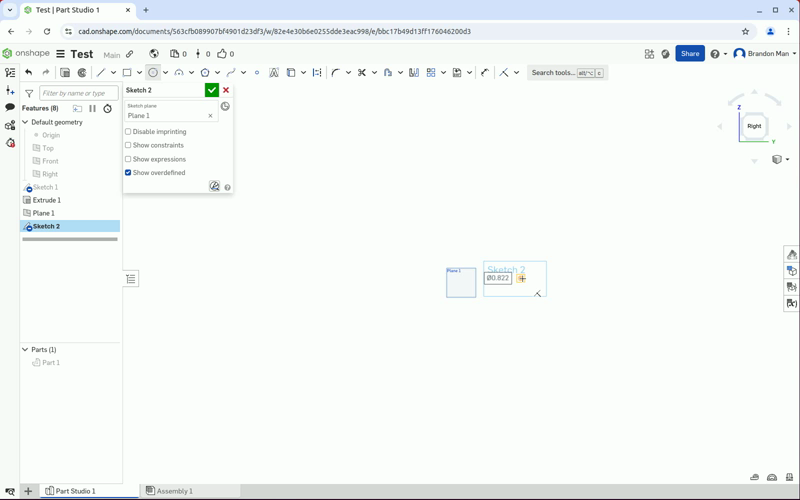
key(esc)
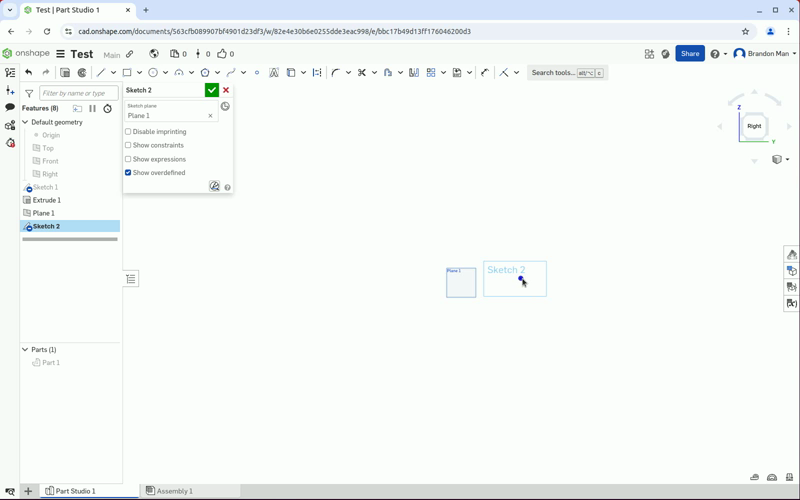
mouse_move(521, 277)
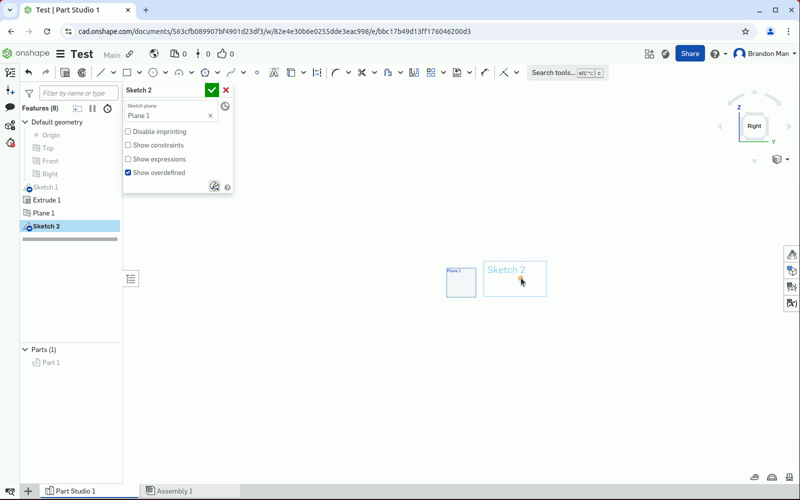
scroll(6)
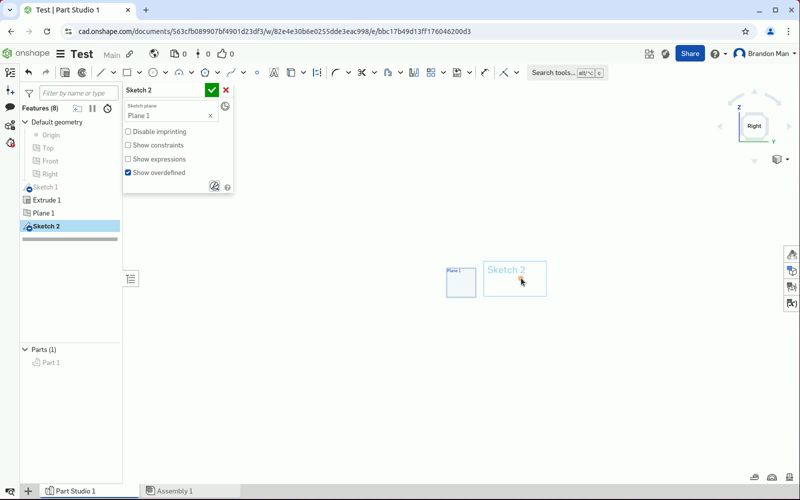
scroll(6)
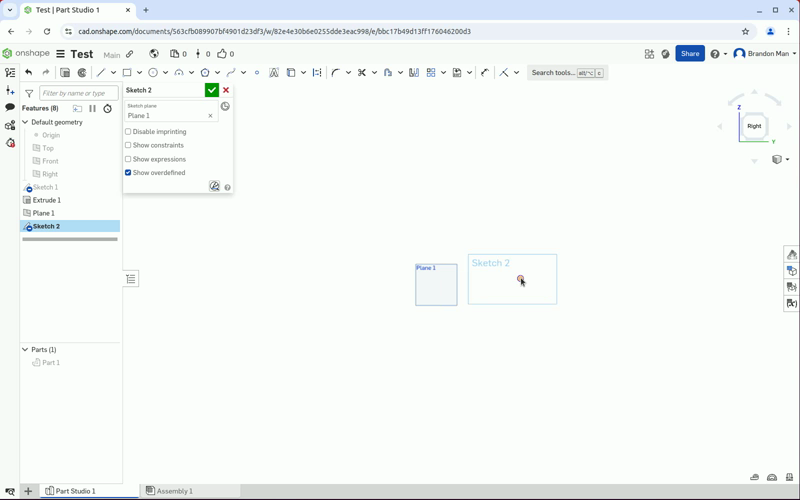
scroll(6)
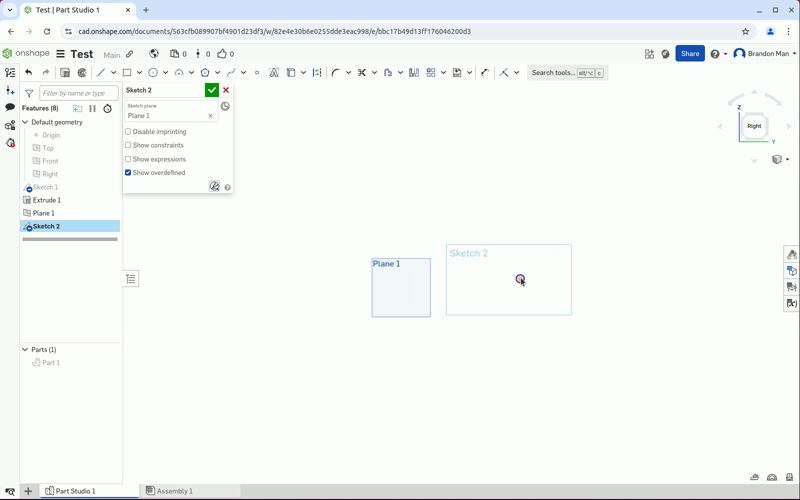
scroll(6)
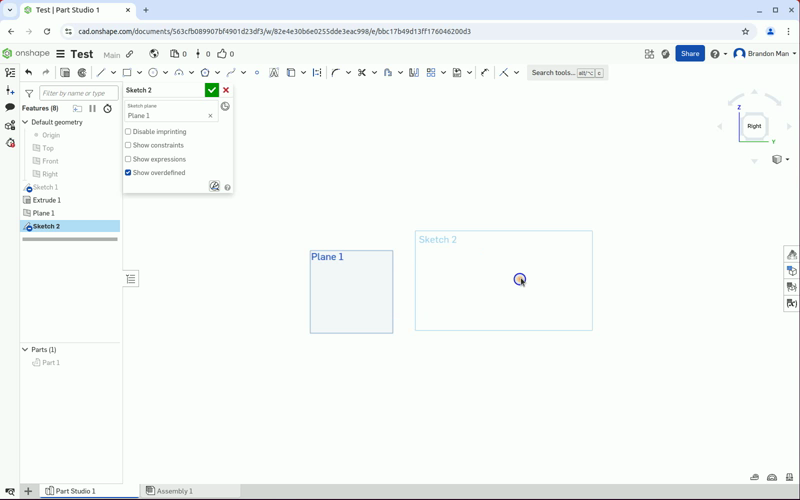
scroll(6)
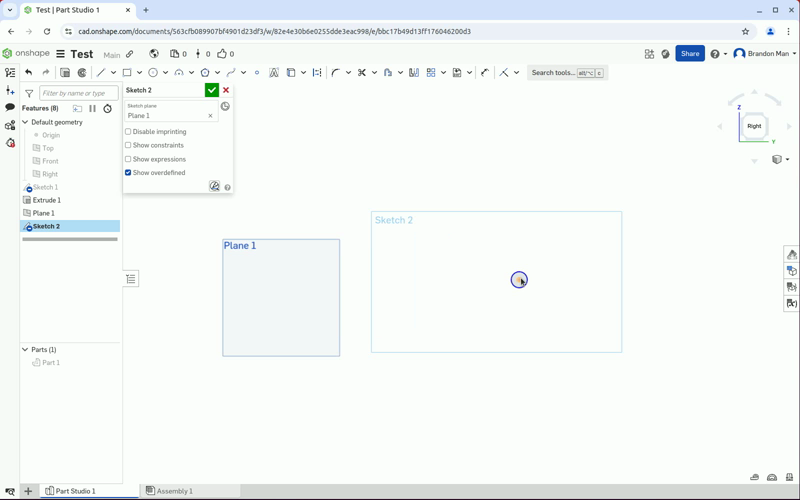
scroll(6)
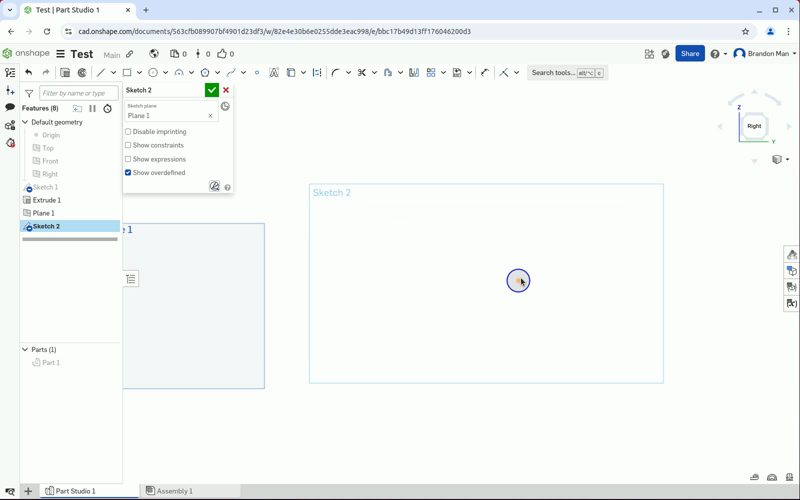
scroll(6)
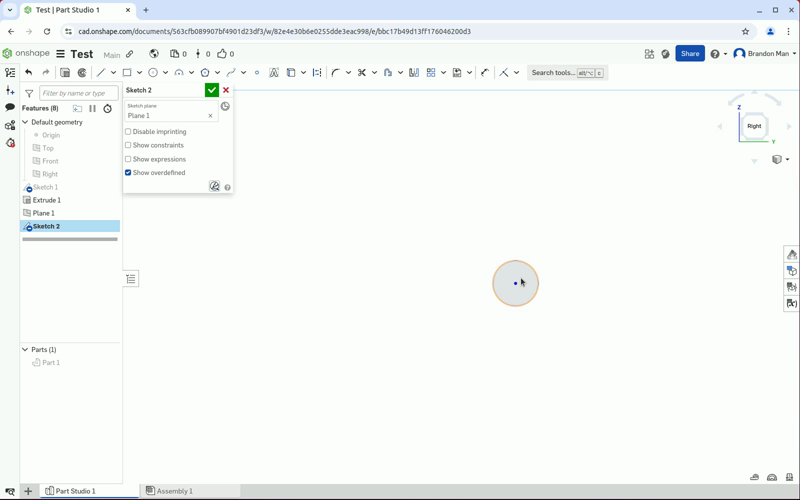
click(521, 277)
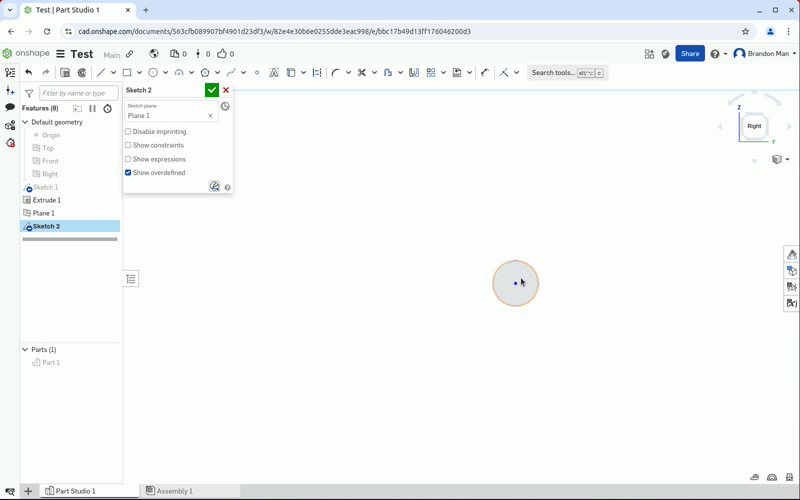
scroll(-6)
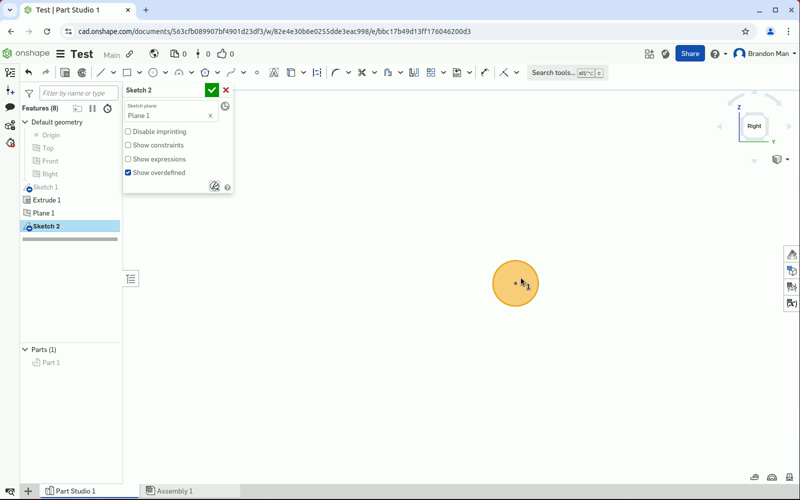
scroll(-6)
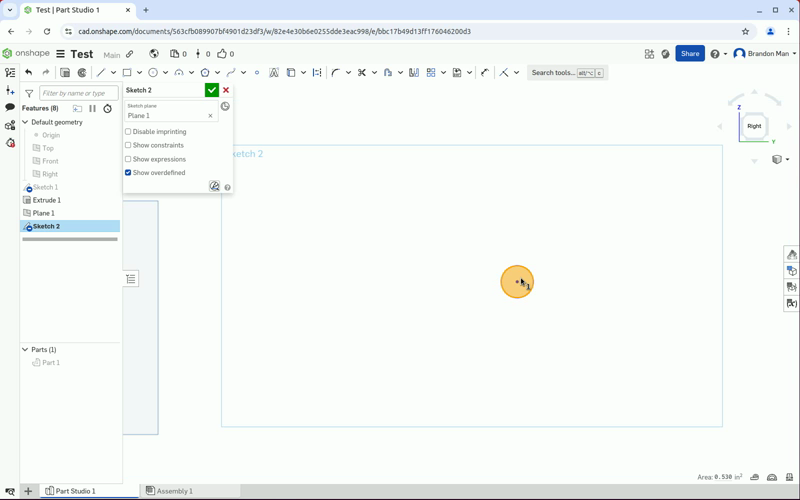
scroll(-6)
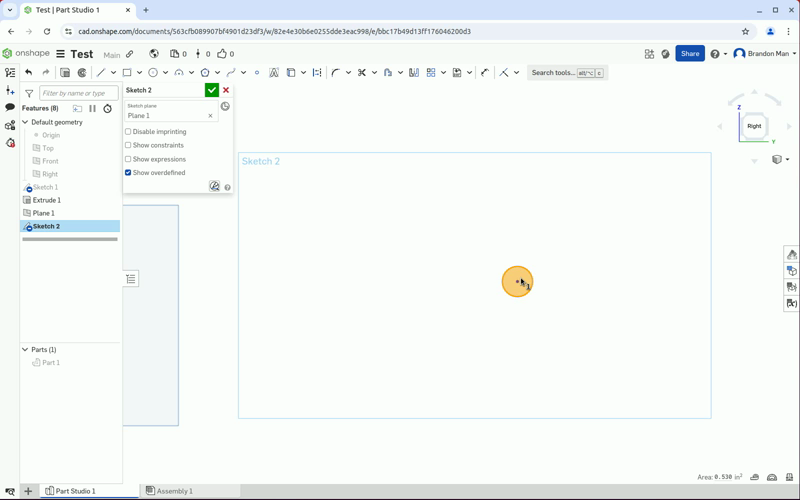
scroll(-6)
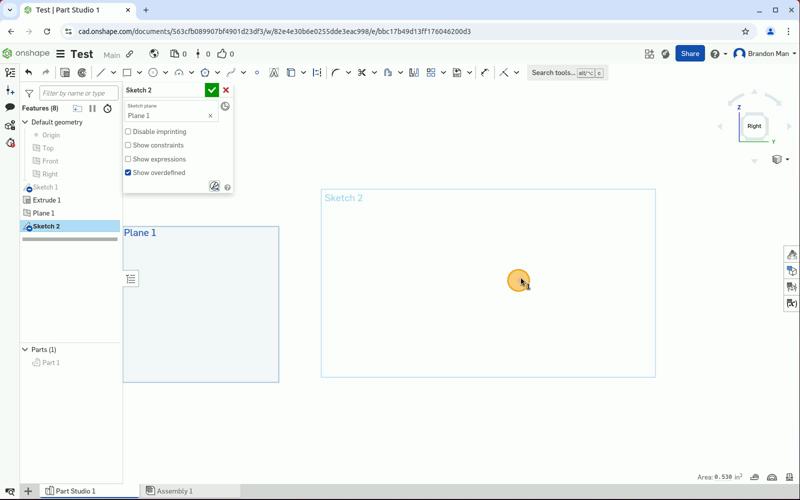
scroll(-6)
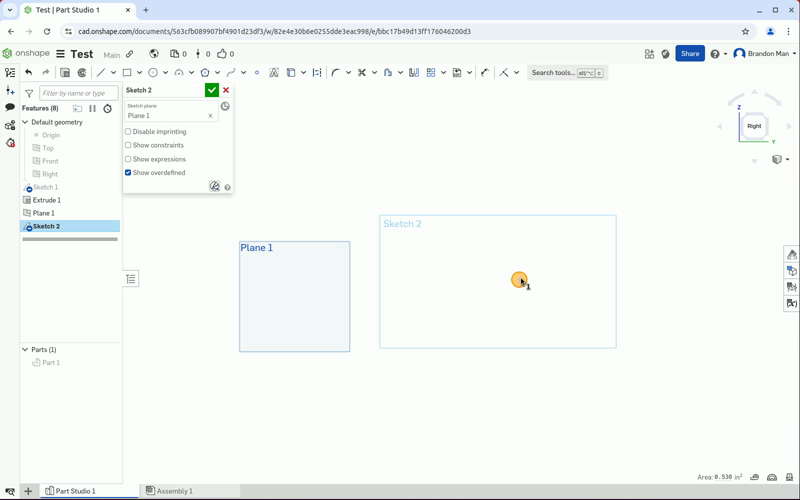
scroll(-6)
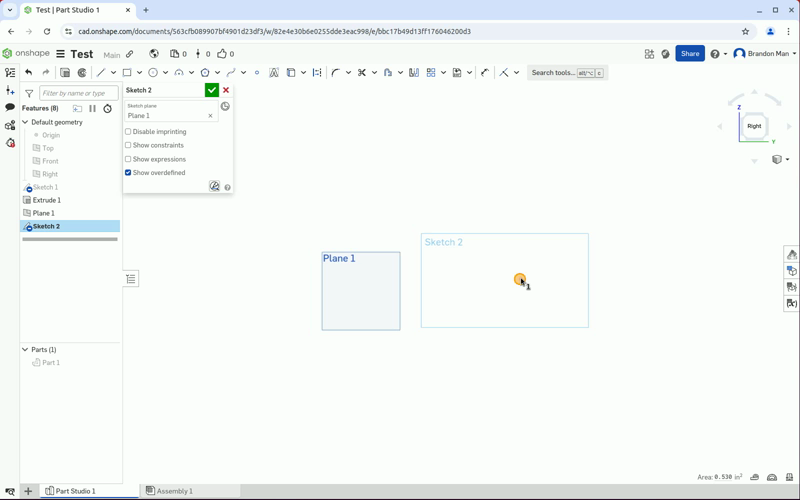
scroll(-6)
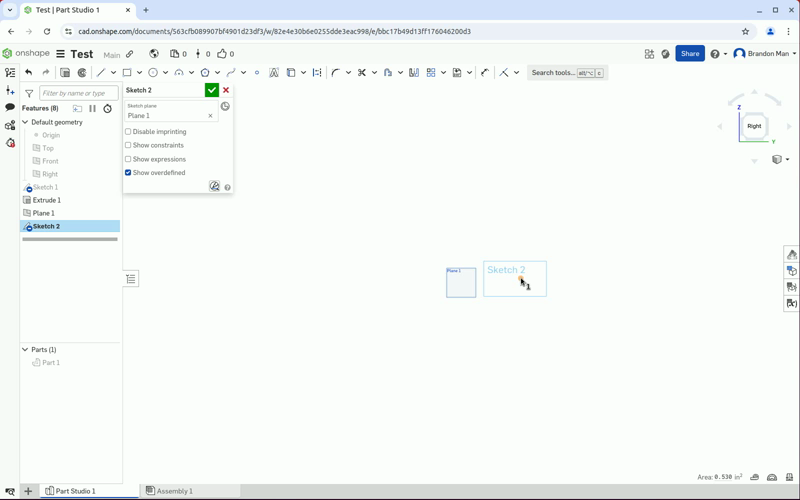
mouse_move(73, 352)
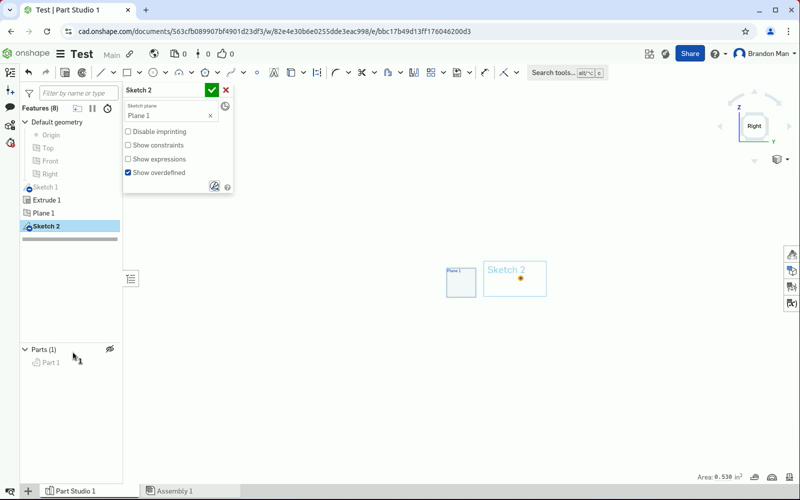
key(shift+y)
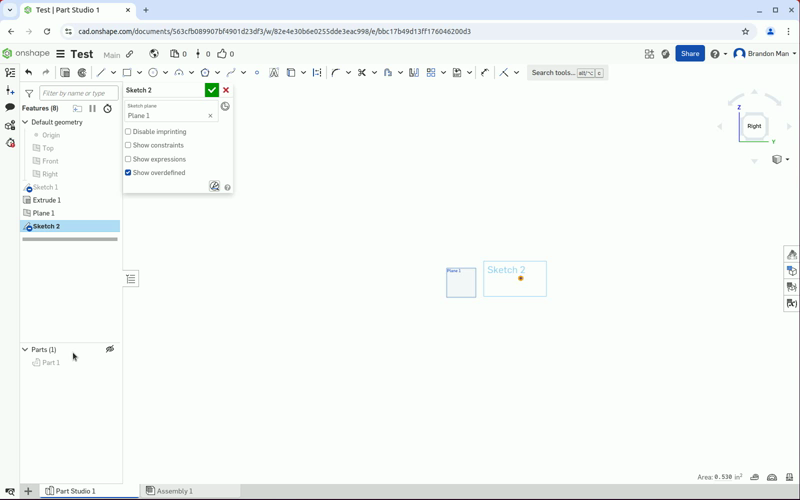
key(shift+e)
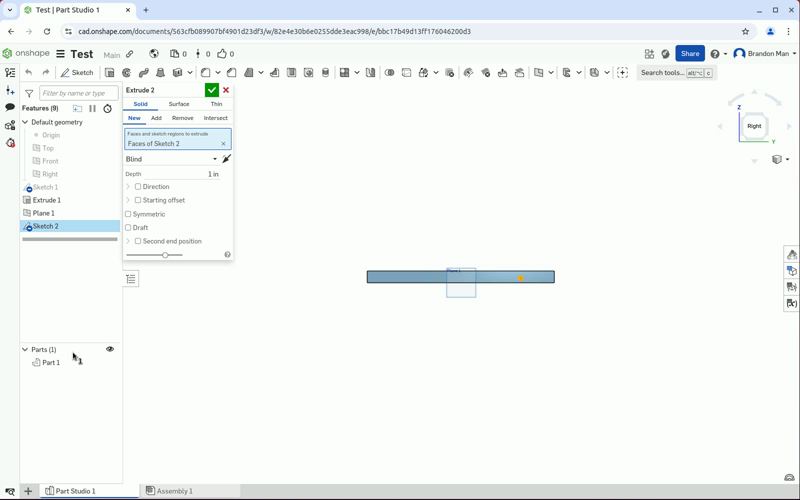
mouse_move(143, 106)
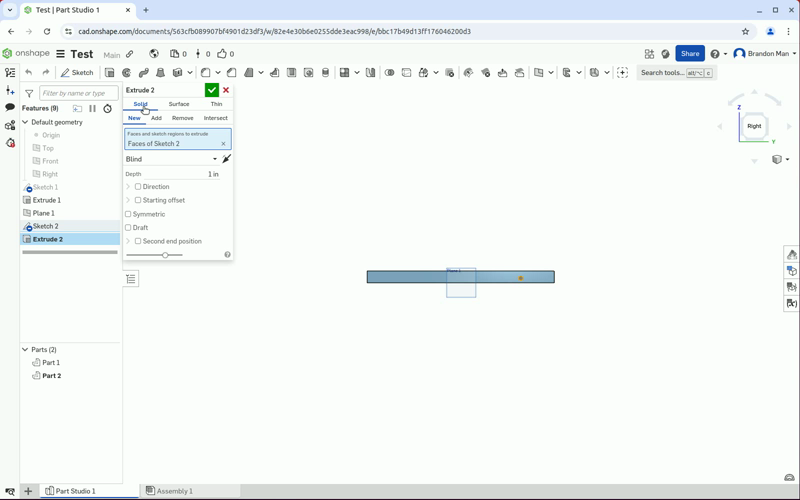
click(143, 106)
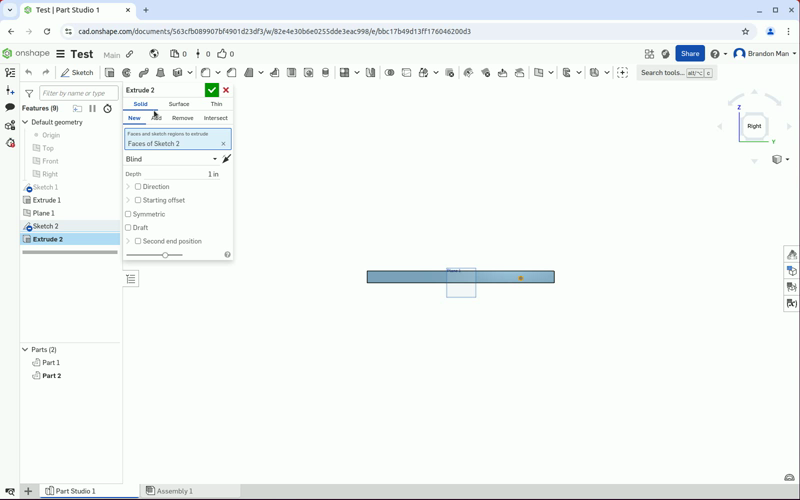
mouse_move(186, 120)
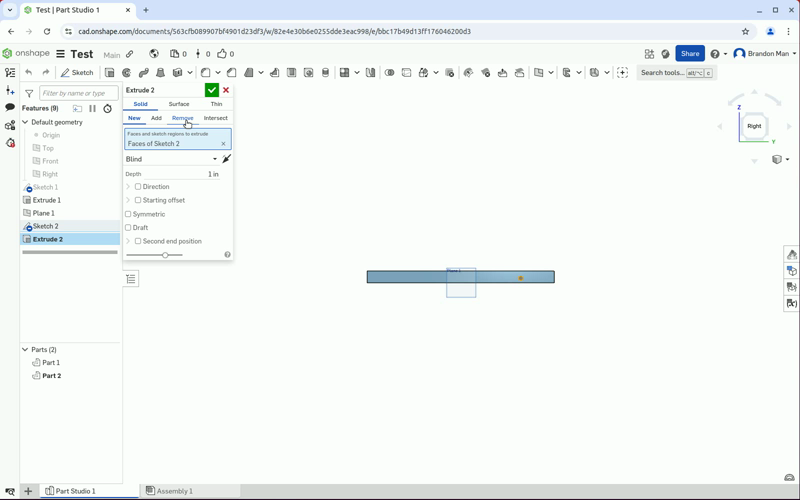
click(186, 120)
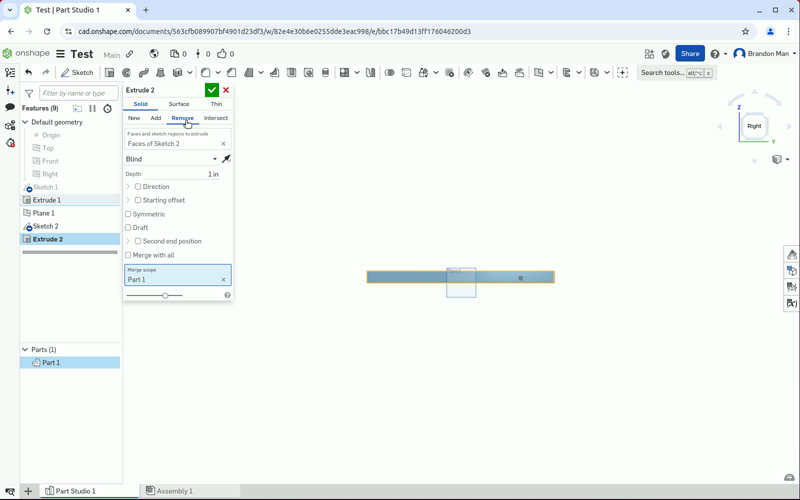
key(tab, 4)
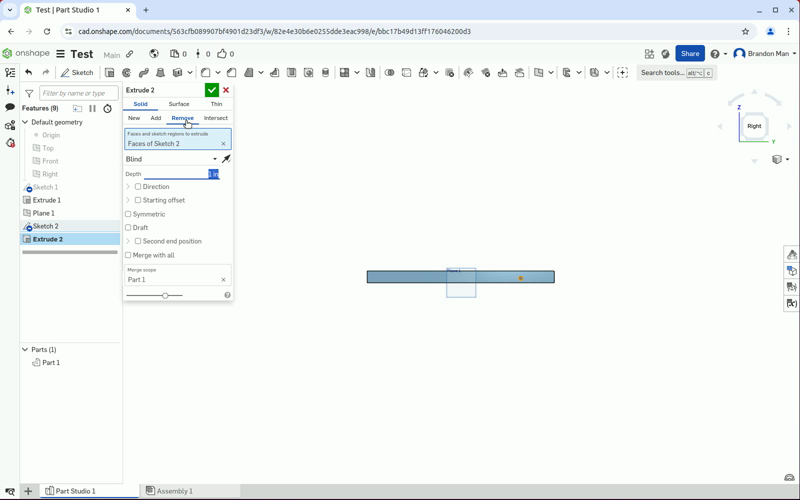
text(26.96)
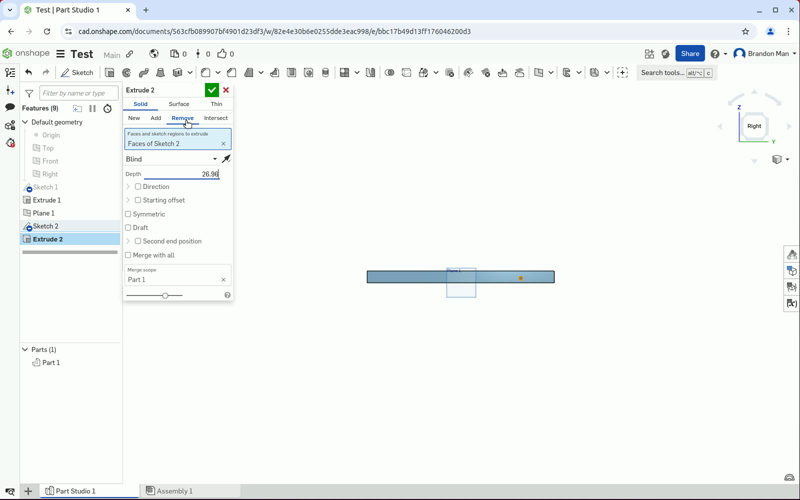
key(tab, 3)
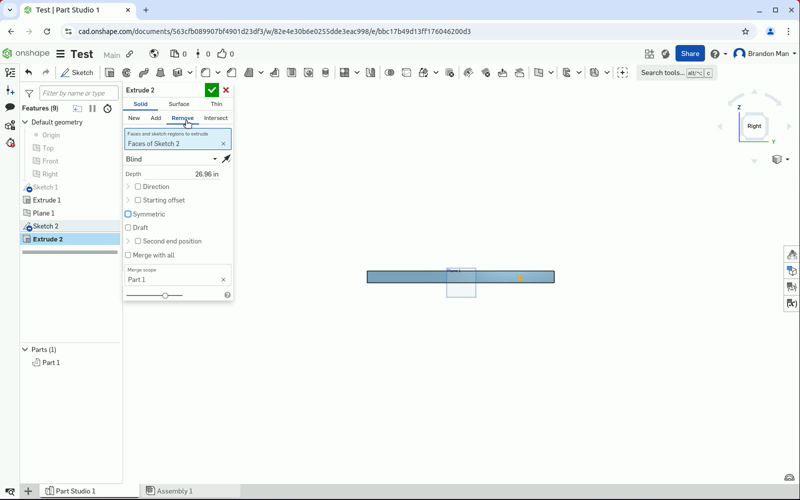
key(space)
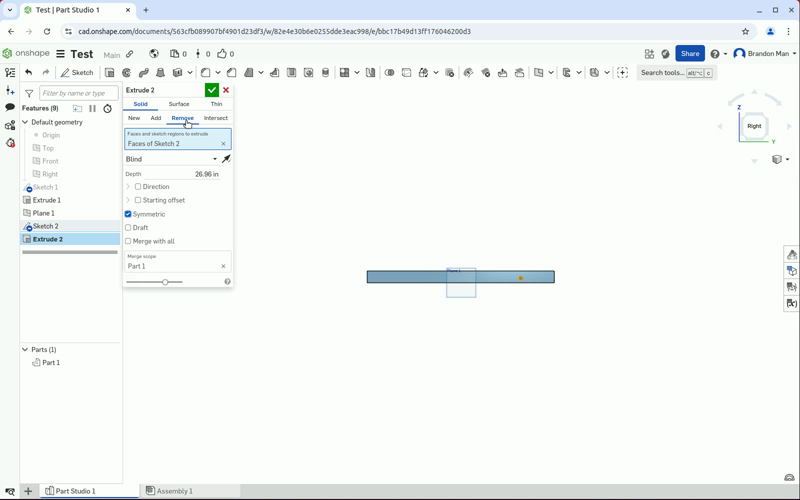
key(tab, 2)
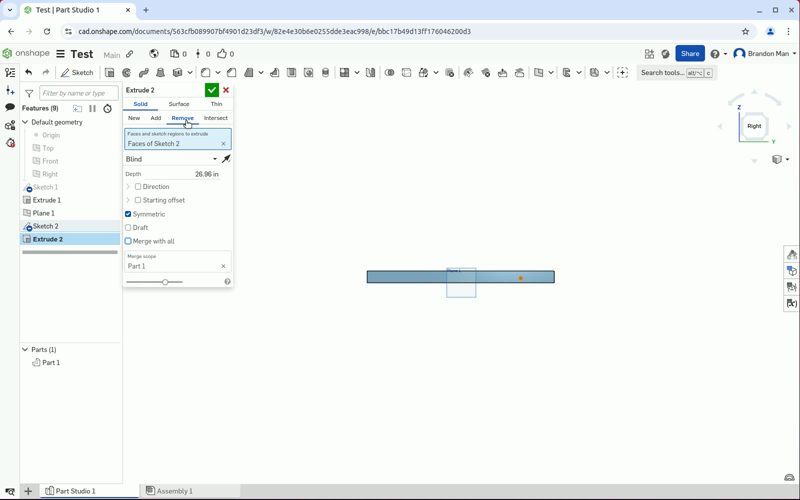
key(space)
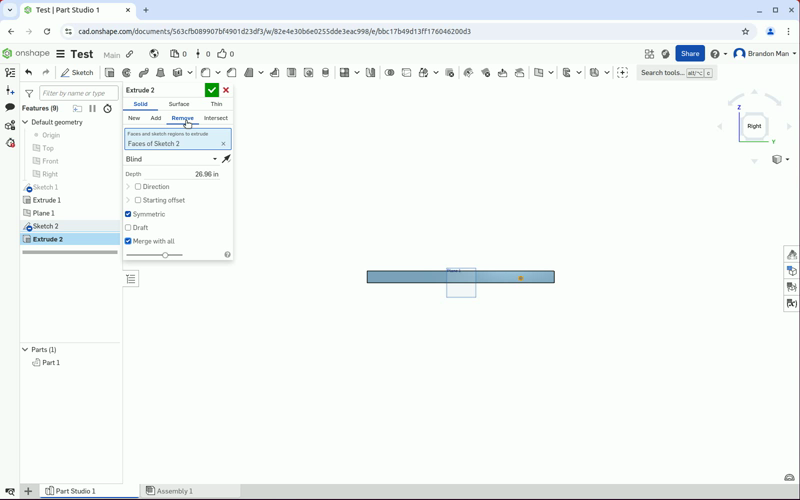
key(enter)
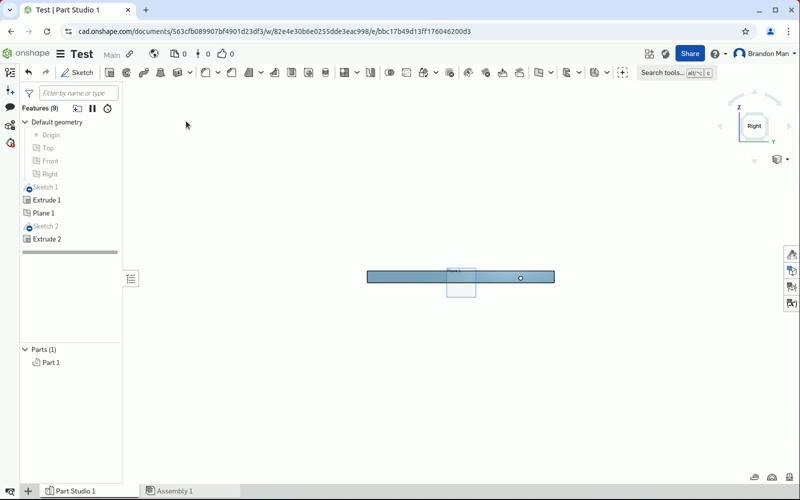
key(shift+h)
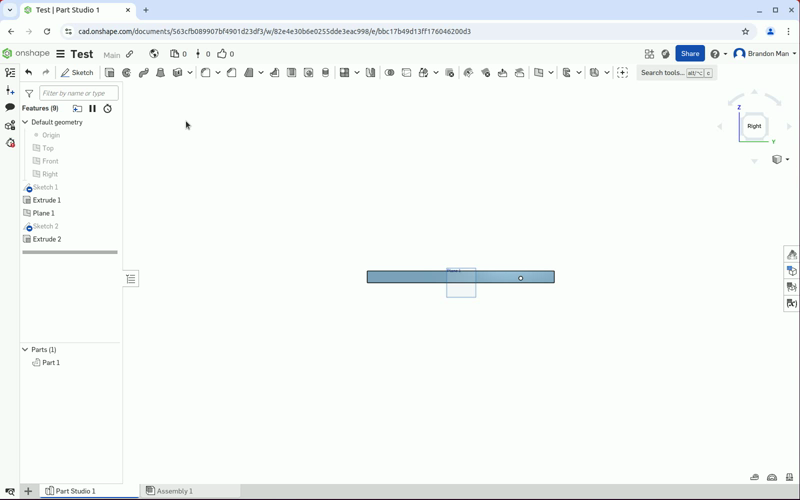
key(shift+h)
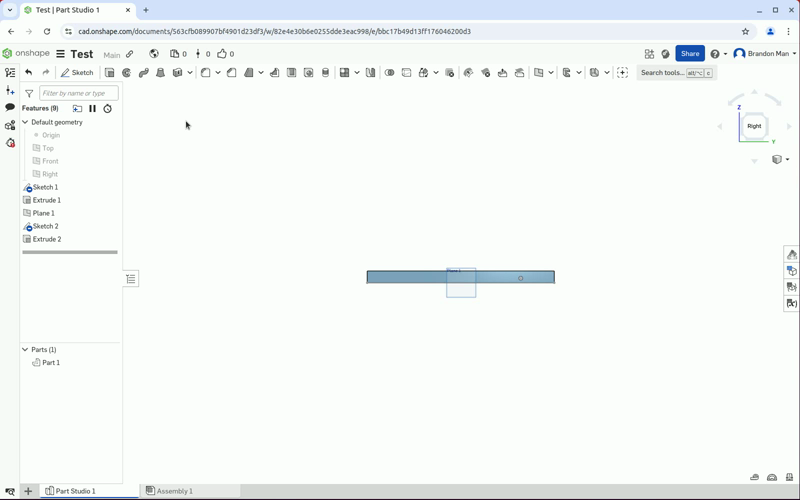
key(shift+7)
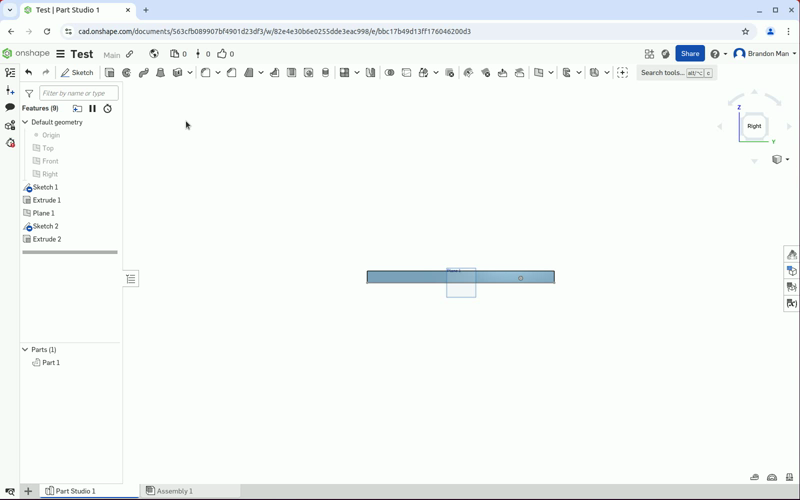
key(right, 2)
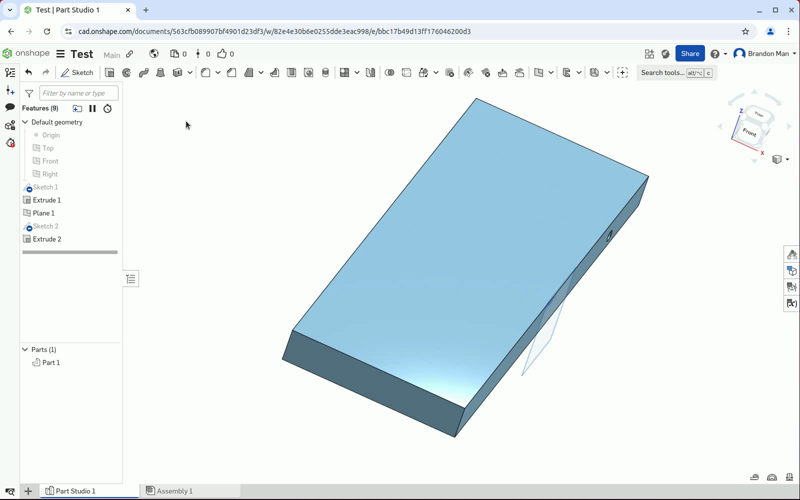
key(down, 2)
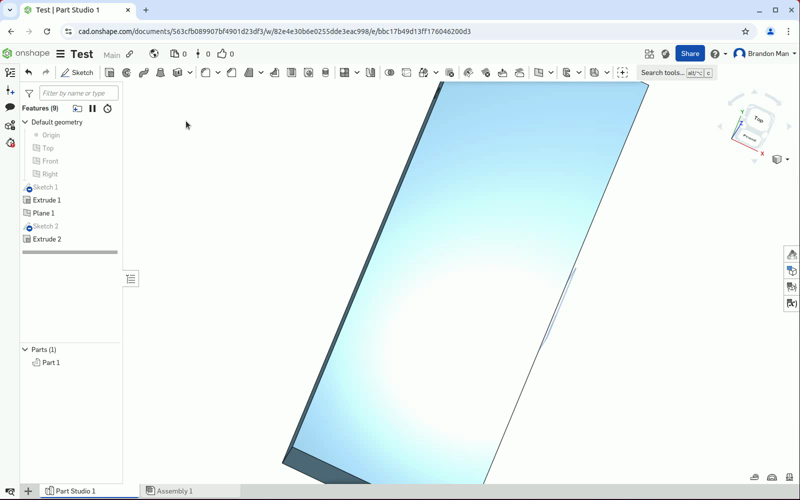
key(up, 2)
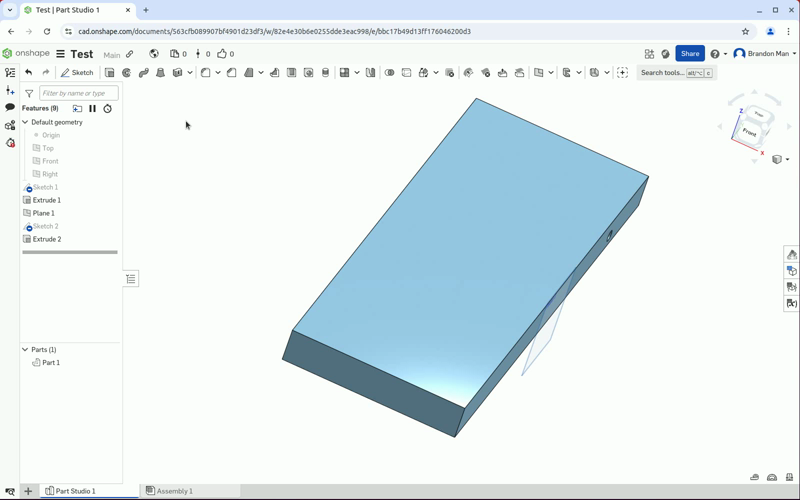
key(left, 2)
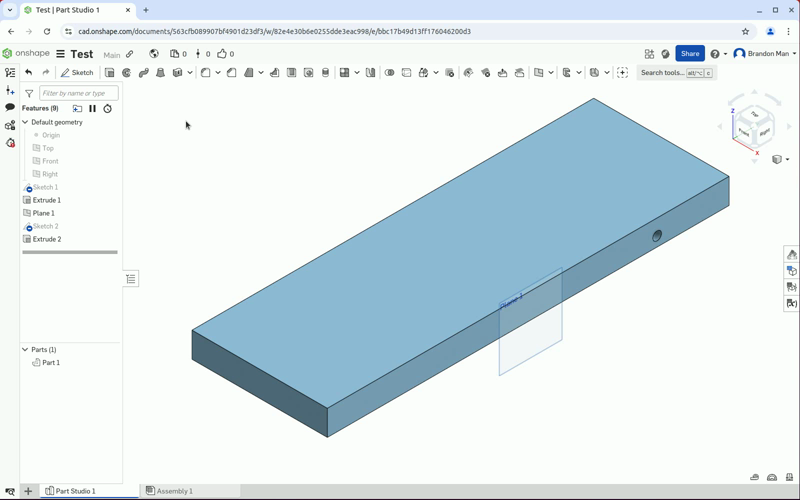
mouse_move(73, 189)
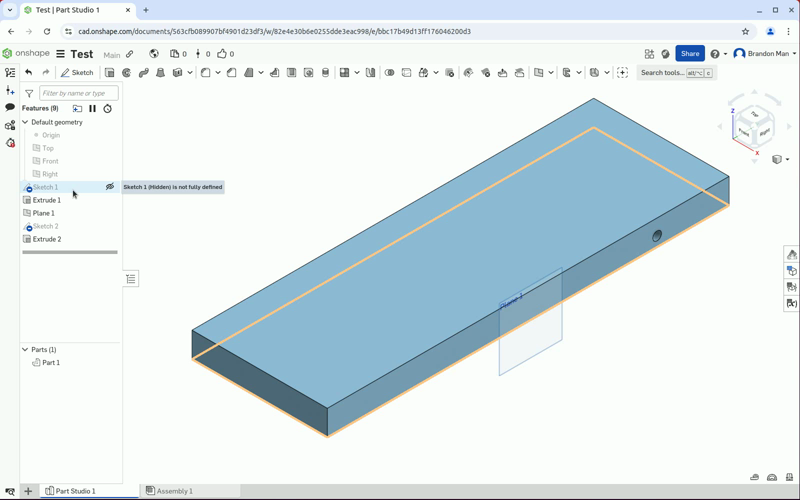
click(73, 189)